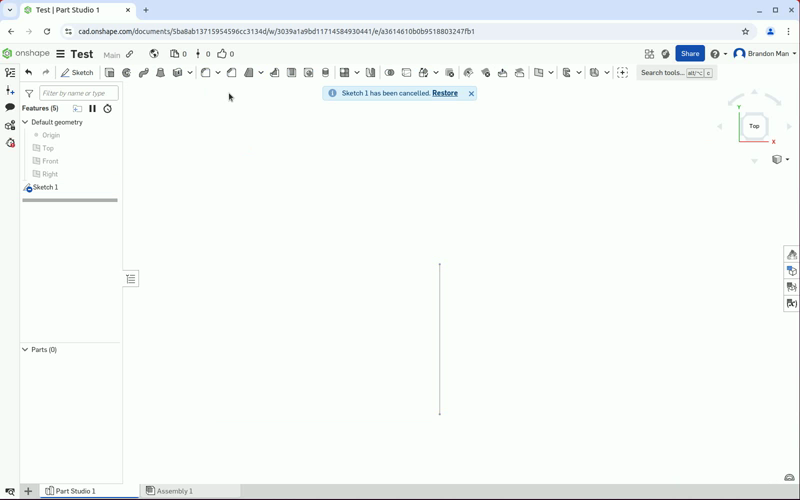
key(shift+h)
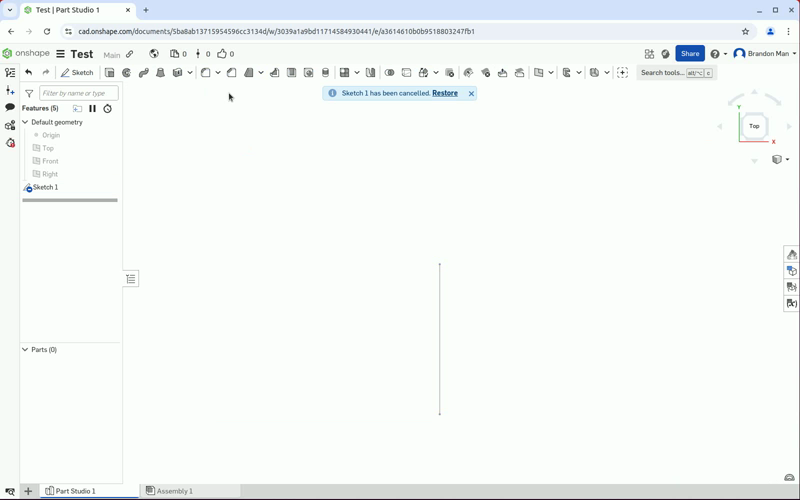
key(shift+s)
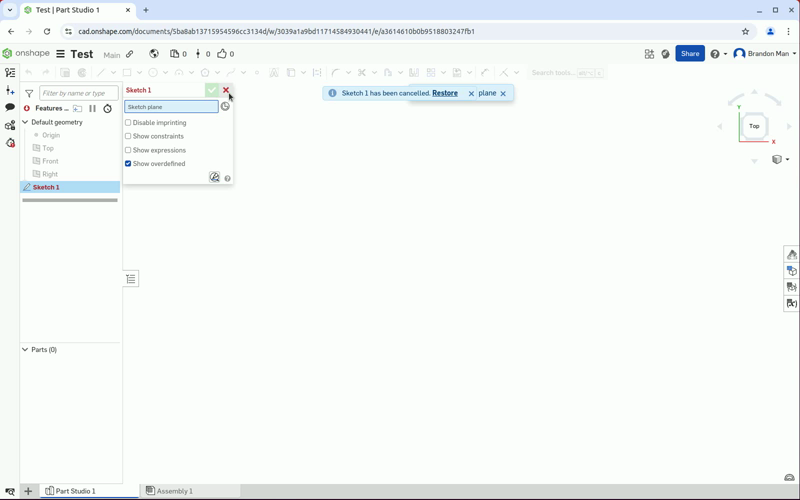
mouse_move(73, 150)
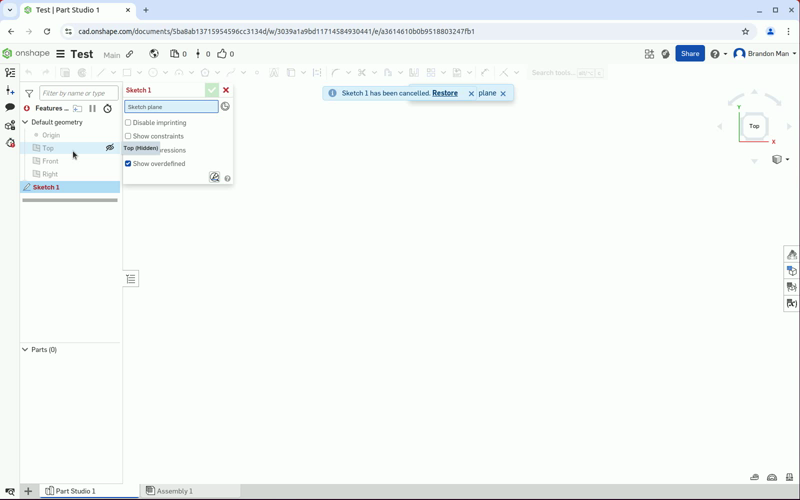
click(73, 150)
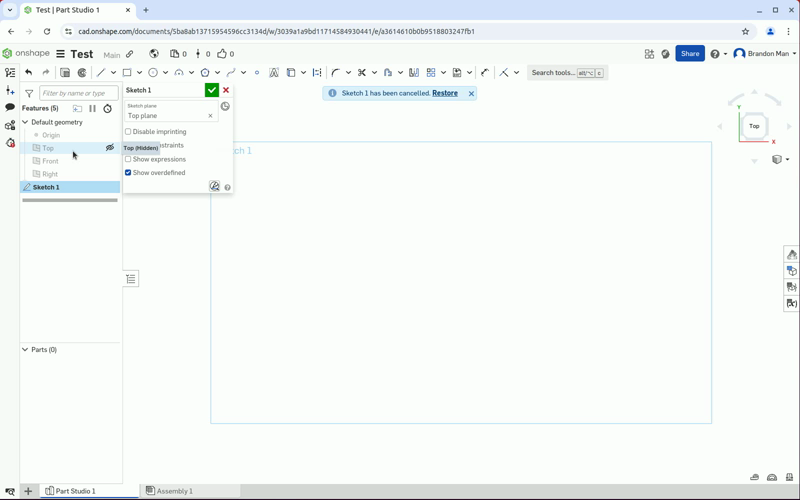
mouse_move(73, 352)
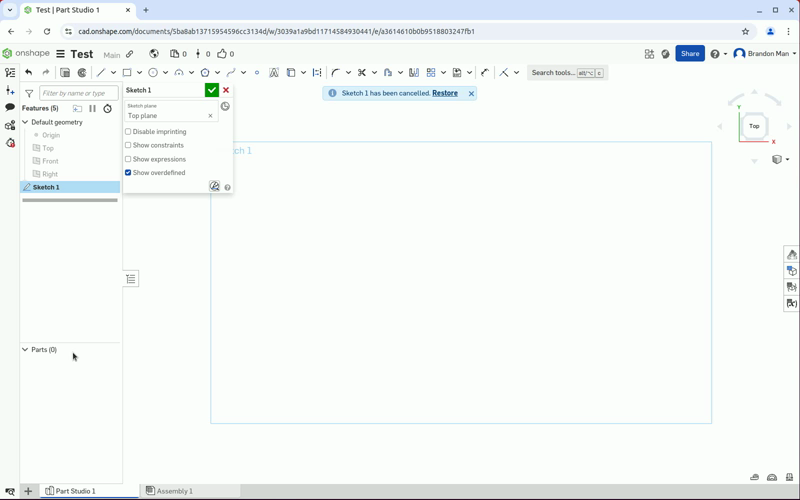
key(y)
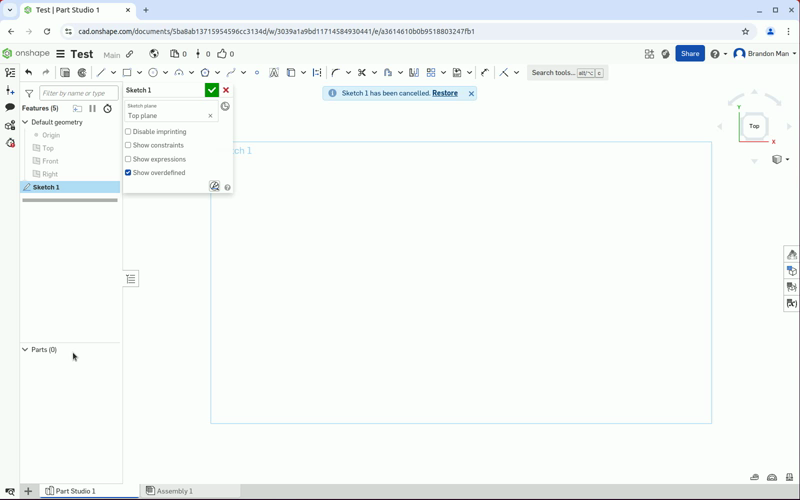
key(l)
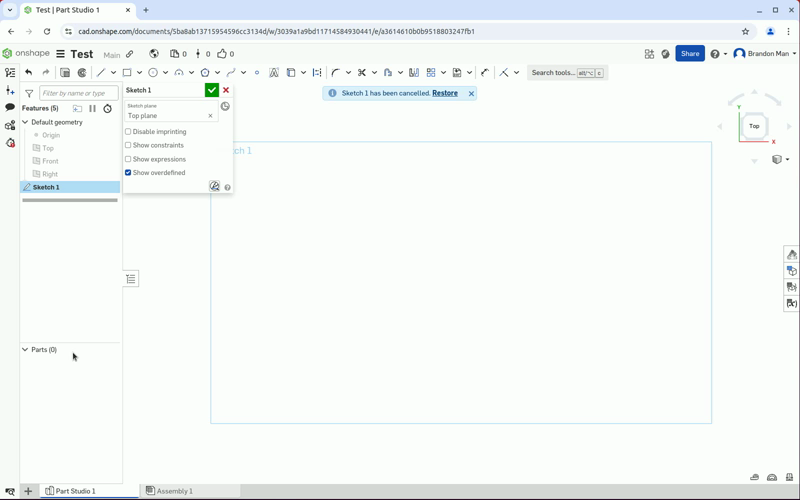
key_down(shift)
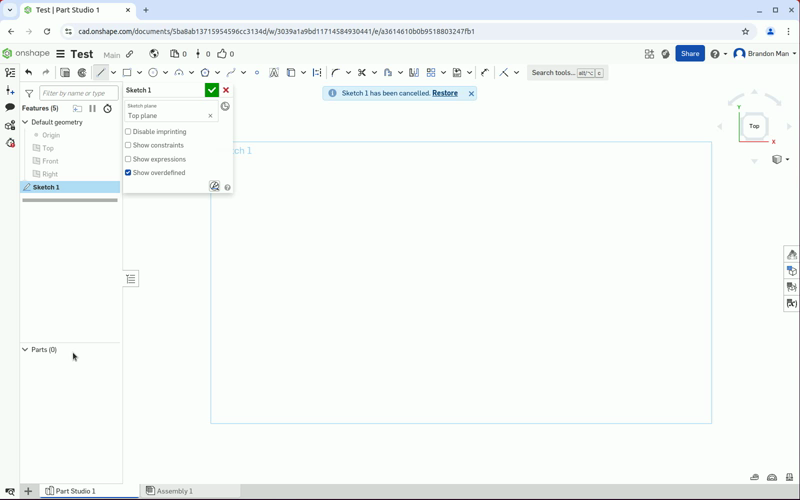
mouse_move(460, 282)
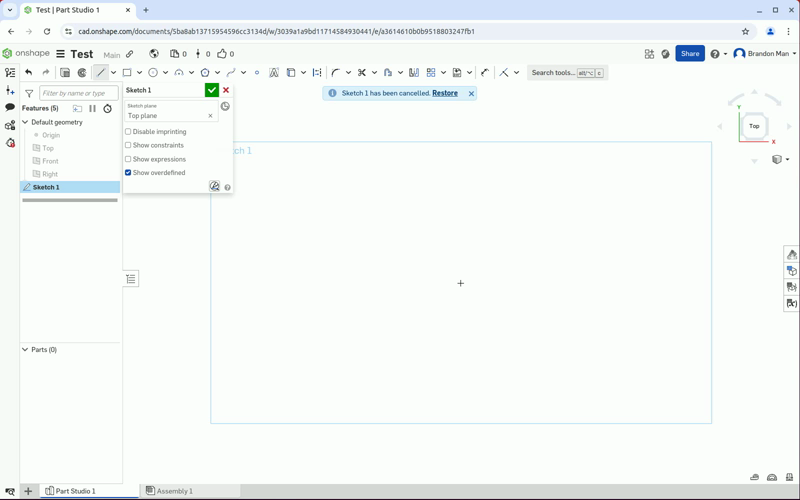
click(460, 282)
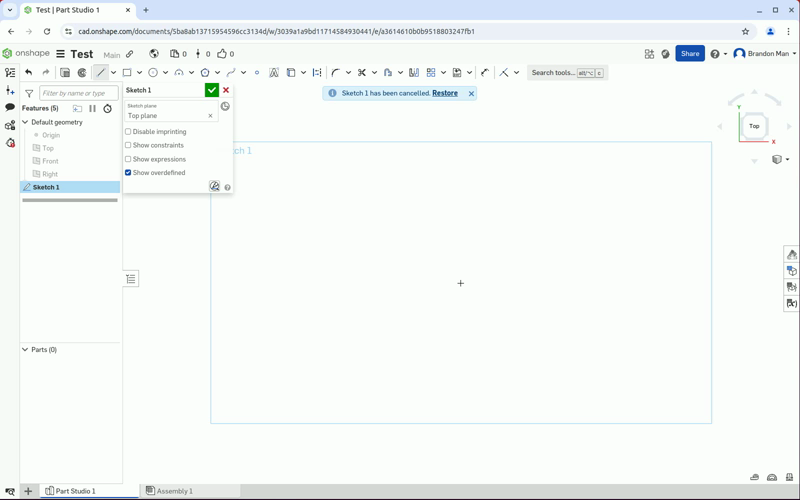
key_up(shift)
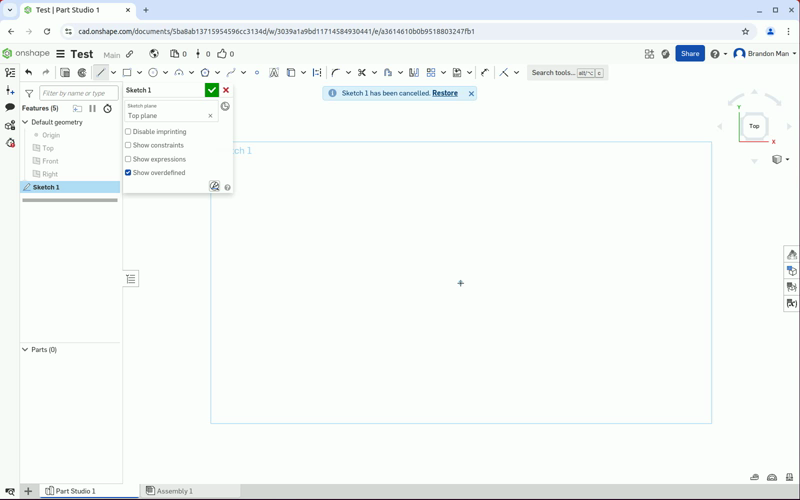
key_down(shift)
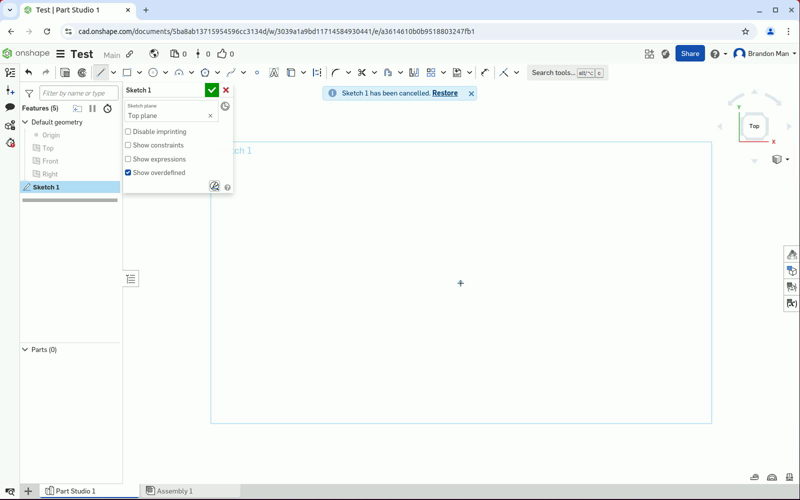
mouse_move(573, 339)
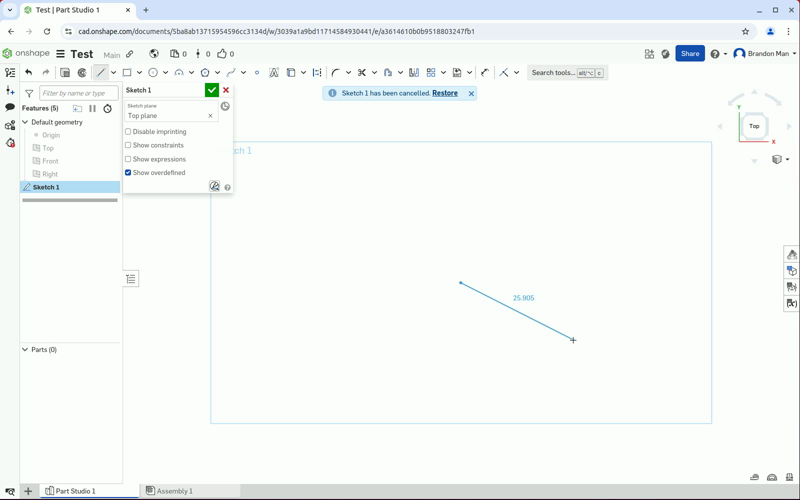
click(573, 339)
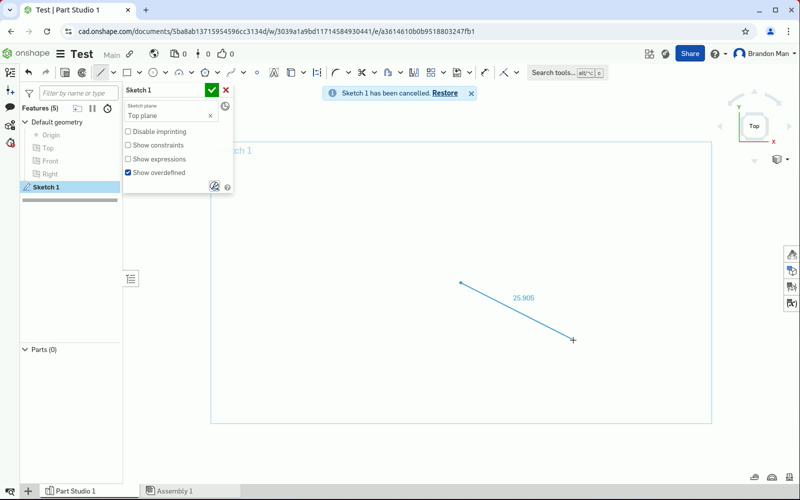
key_up(shift)
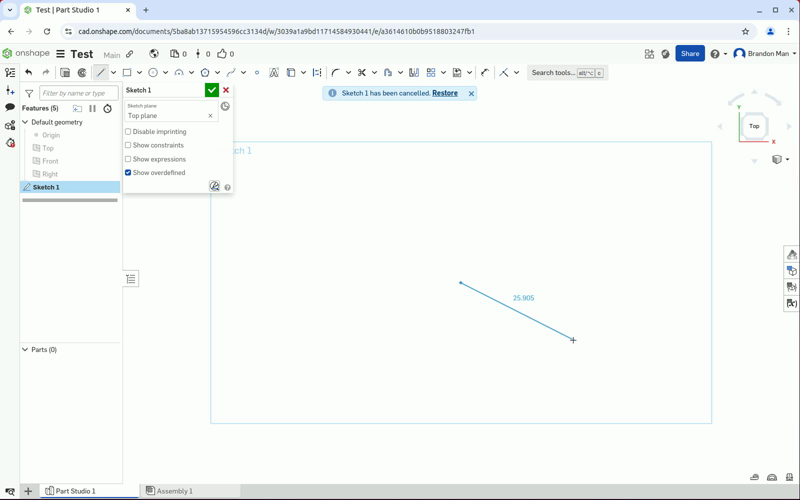
key_down(shift)
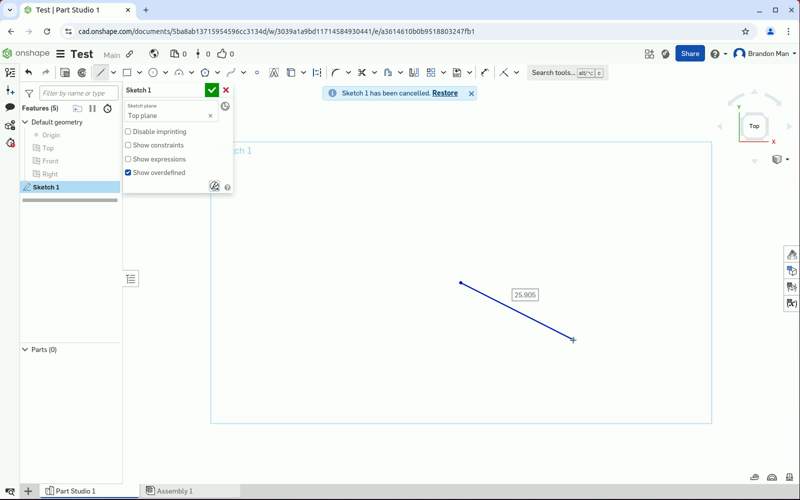
mouse_move(573, 226)
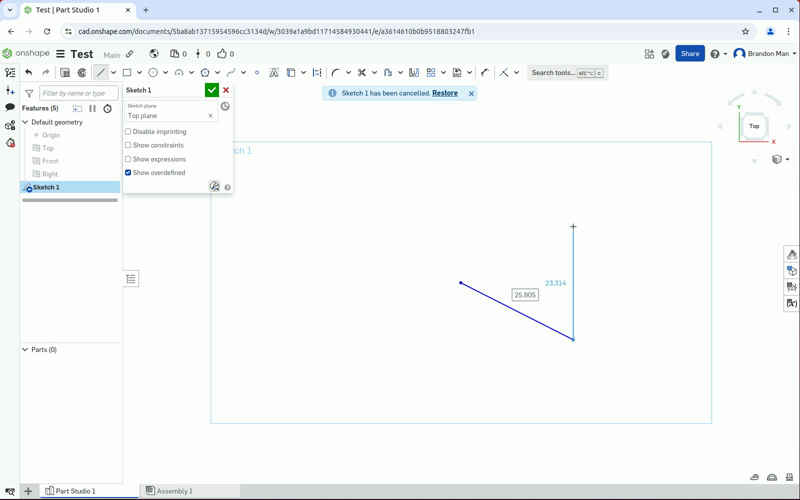
click(573, 226)
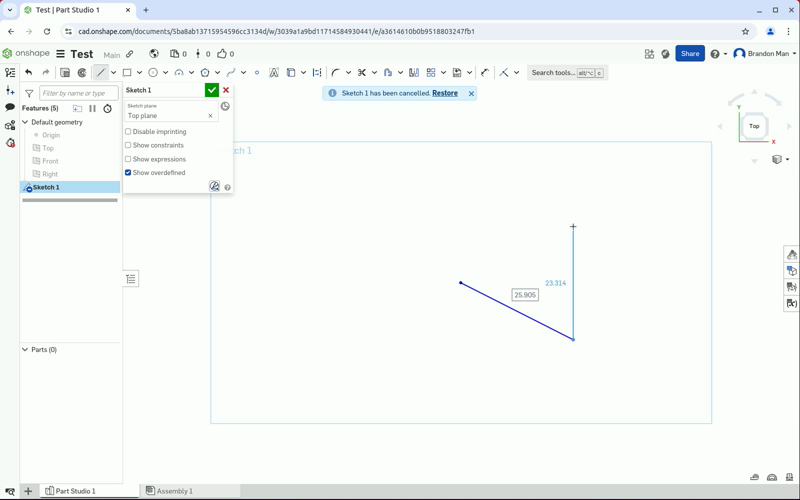
key_up(shift)
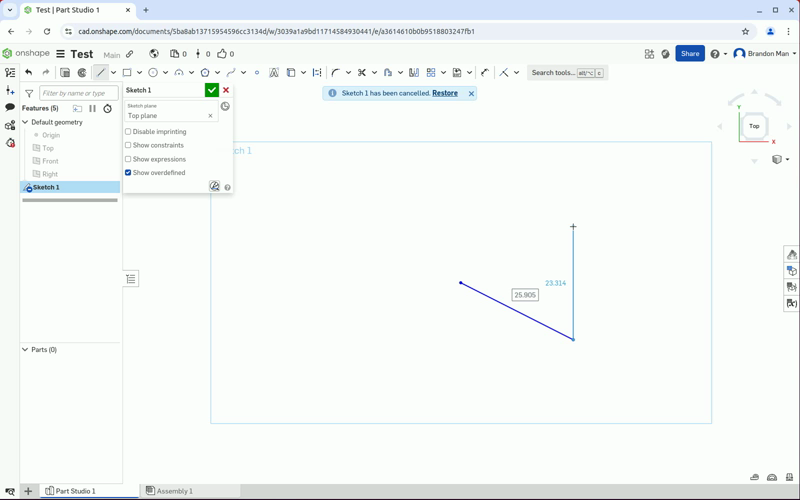
key_down(shift)
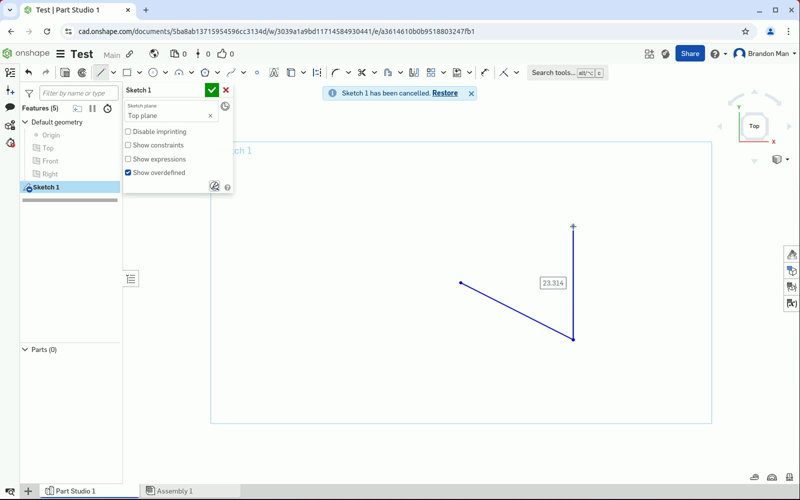
mouse_move(460, 226)
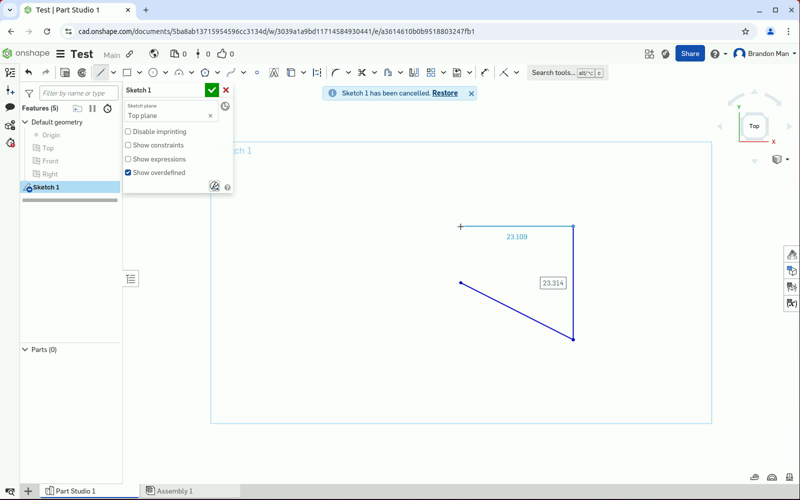
click(460, 226)
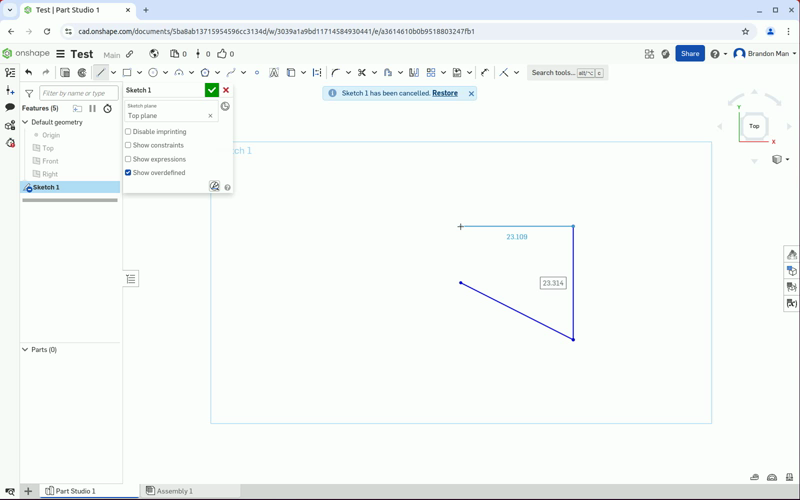
key_up(shift)
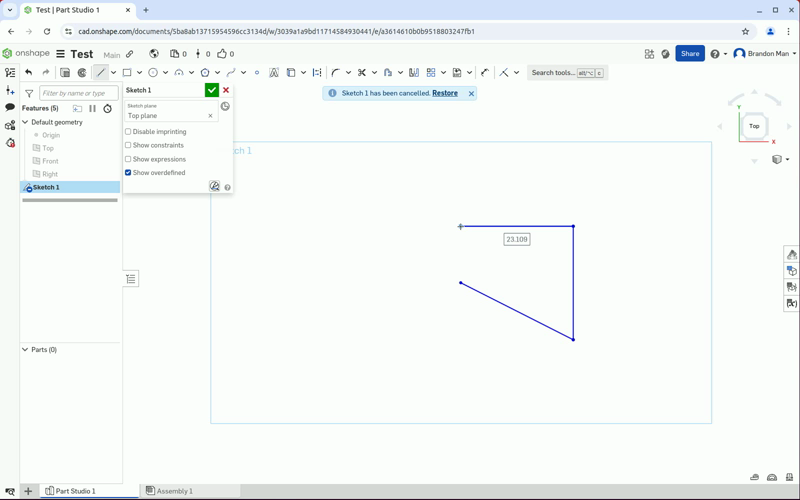
mouse_move(490, 226)
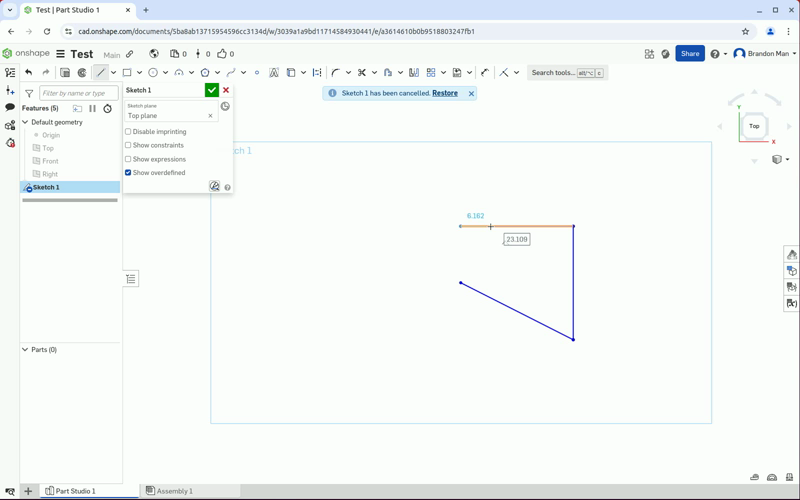
key_down(shift)
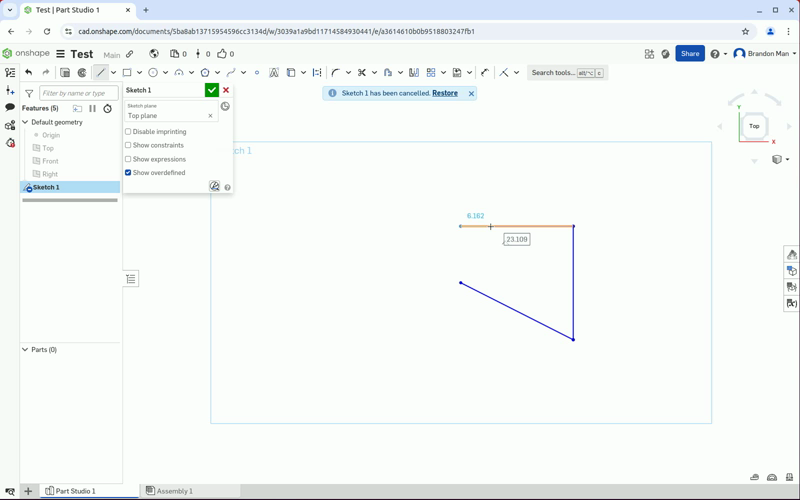
mouse_move(460, 282)
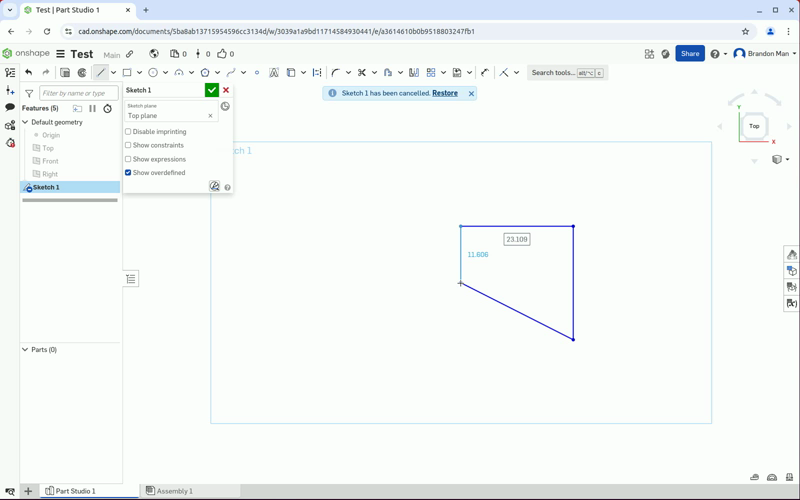
key_up(shift)
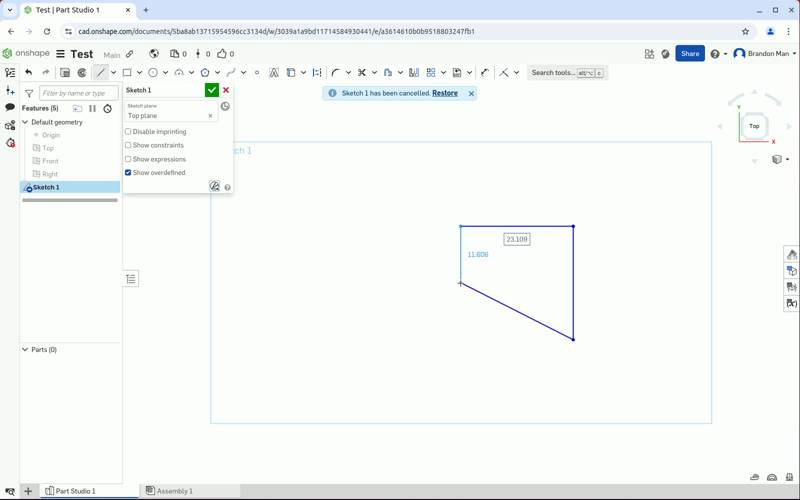
click(460, 282)
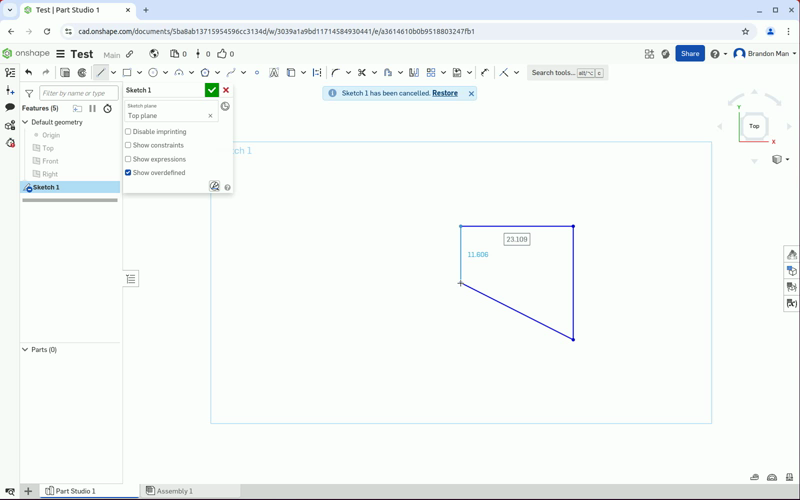
key(esc)
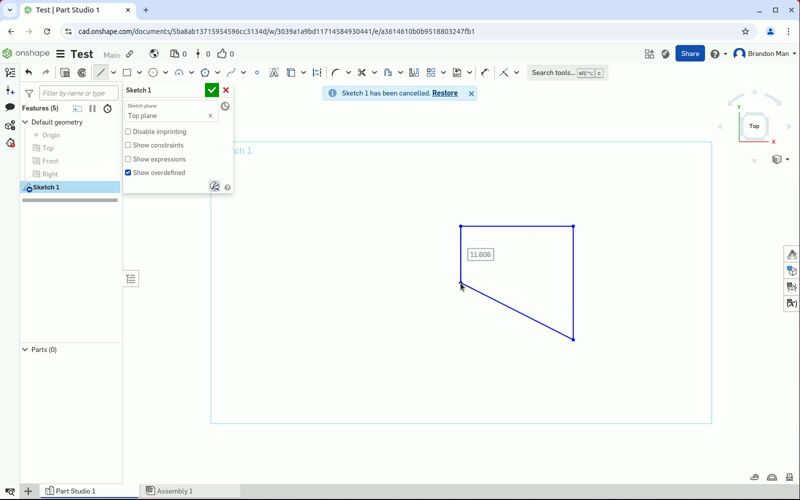
mouse_move(469, 240)
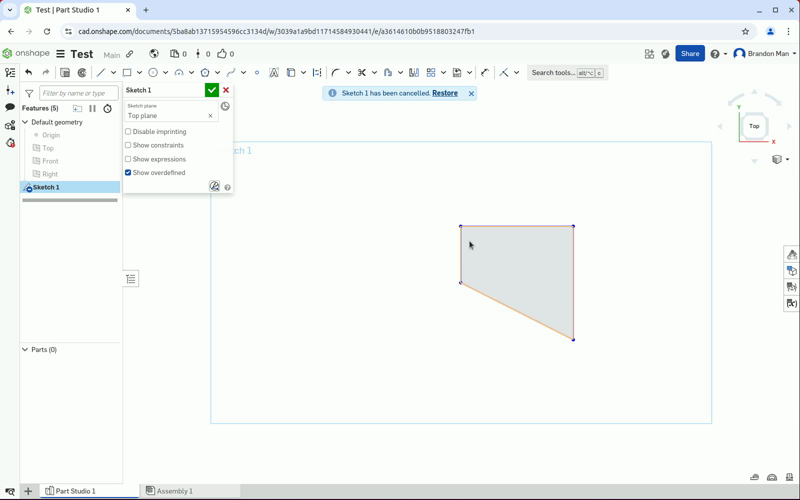
click(469, 240)
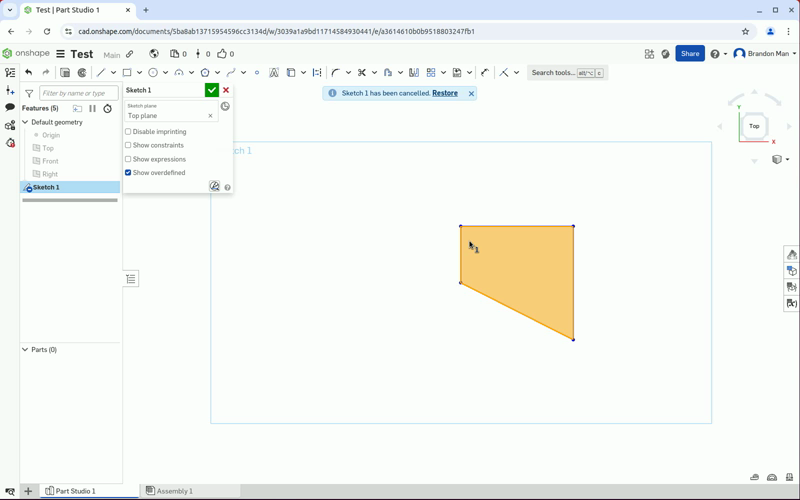
mouse_move(73, 352)
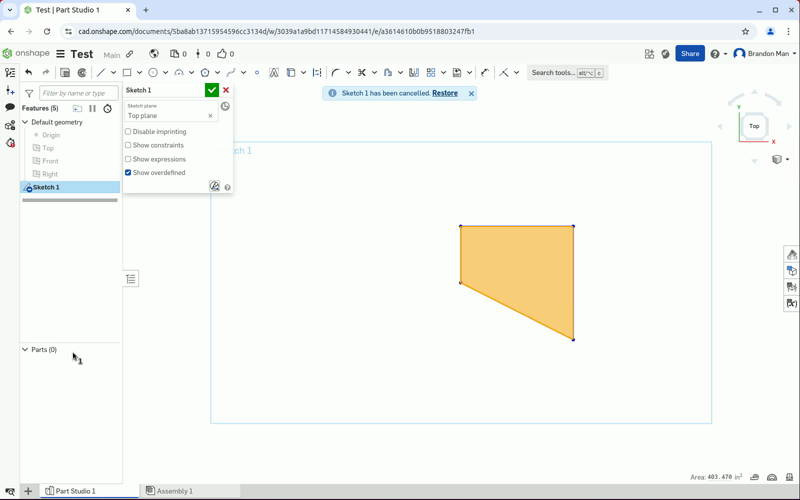
key(shift+y)
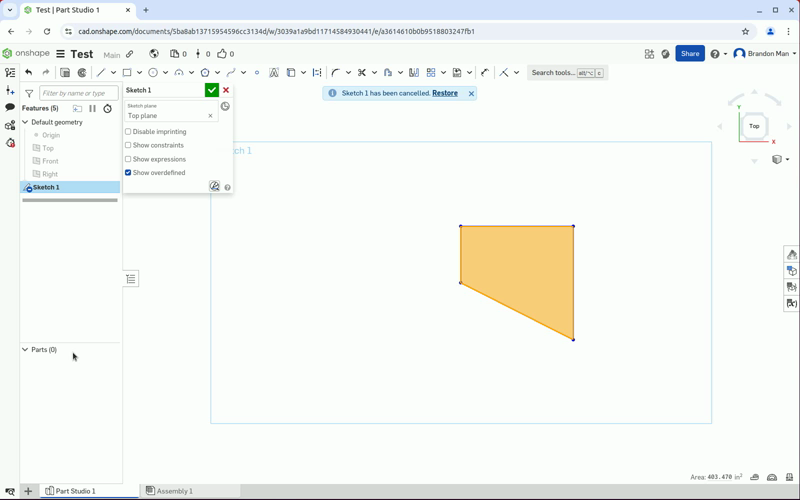
key(shift+e)
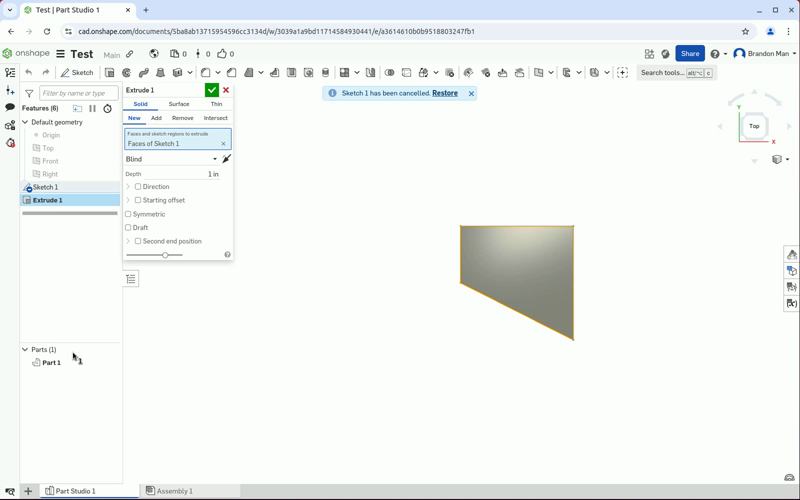
mouse_move(143, 106)
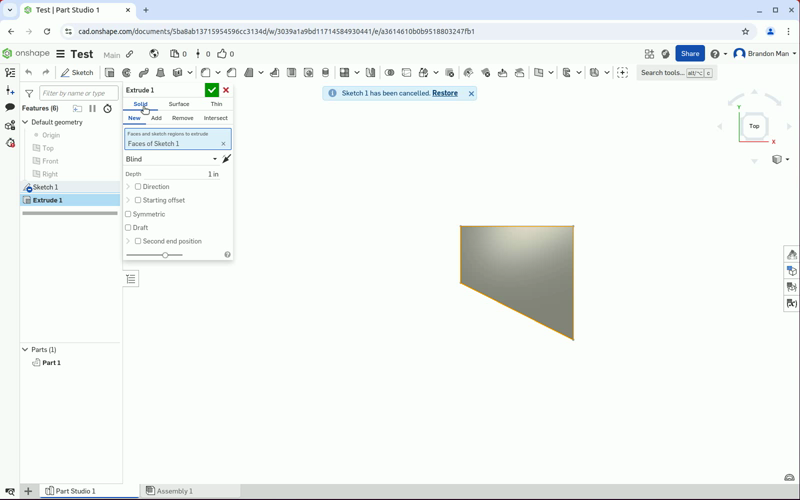
click(143, 106)
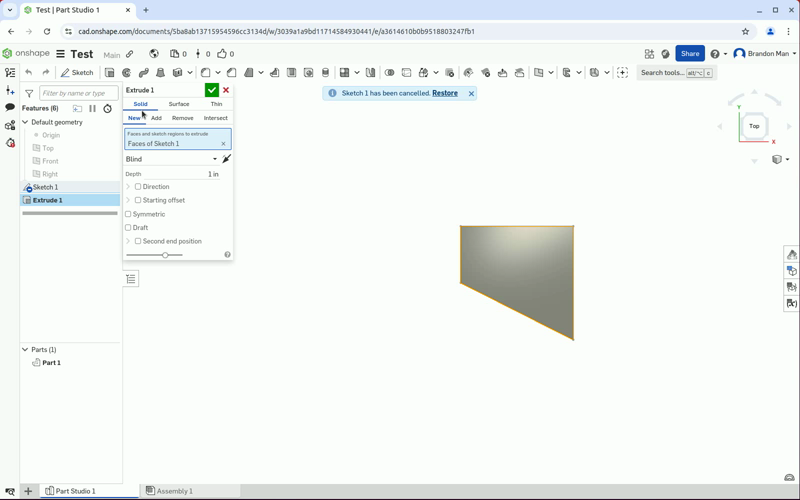
mouse_move(137, 120)
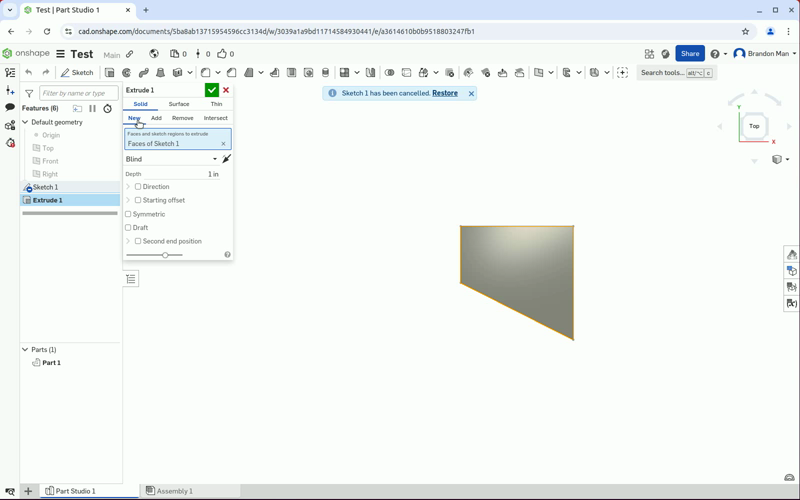
click(137, 120)
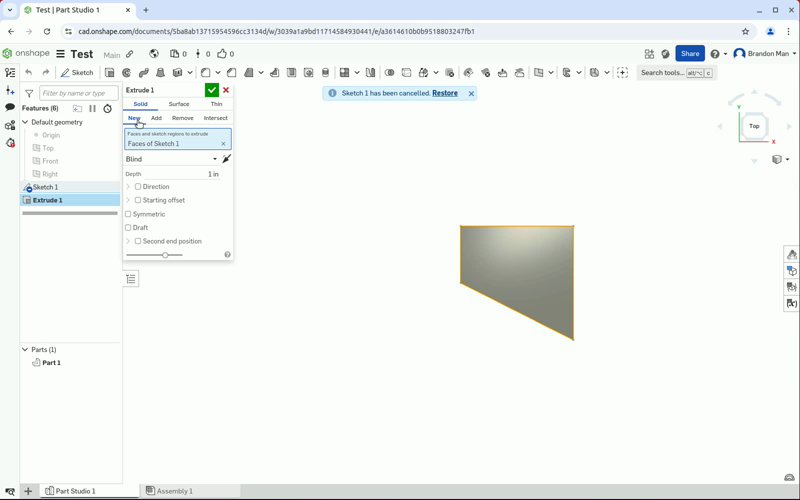
key(tab, 4)
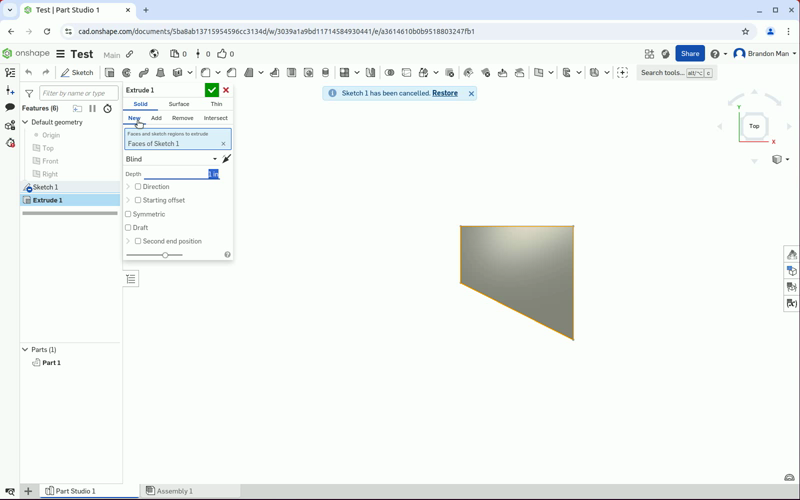
text(5.777)
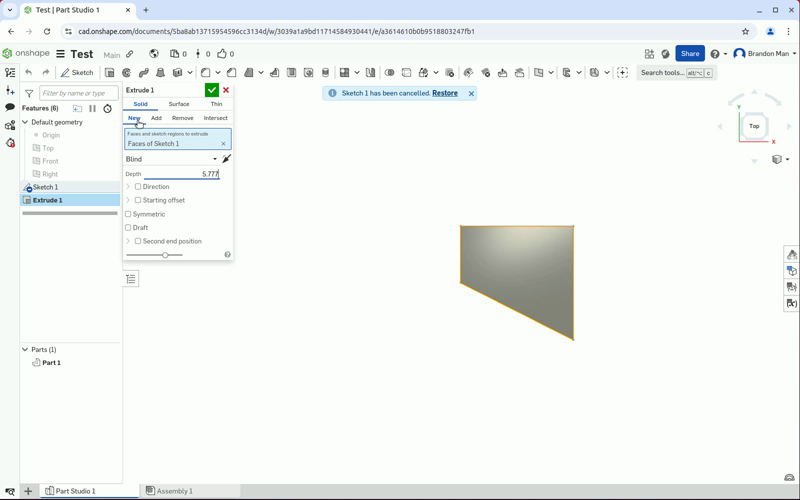
key(enter)
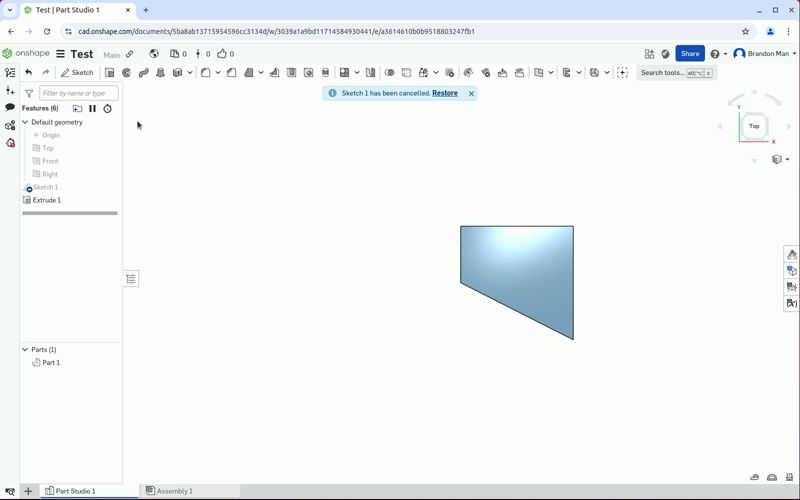
key(shift+h)
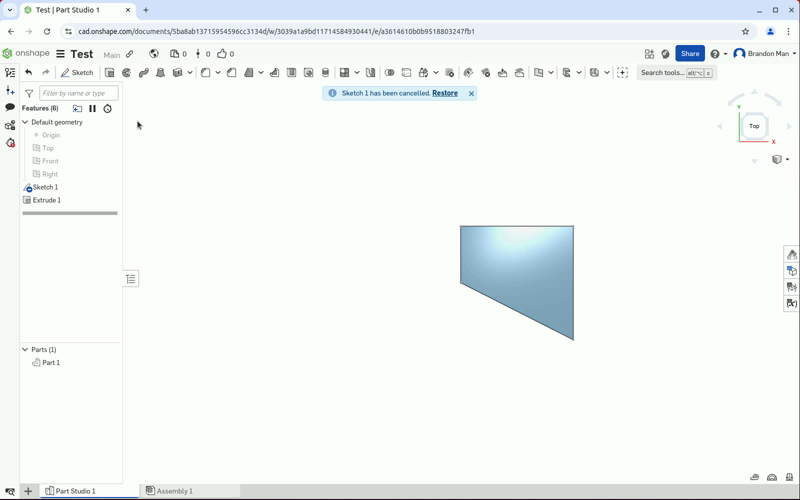
key(shift+h)
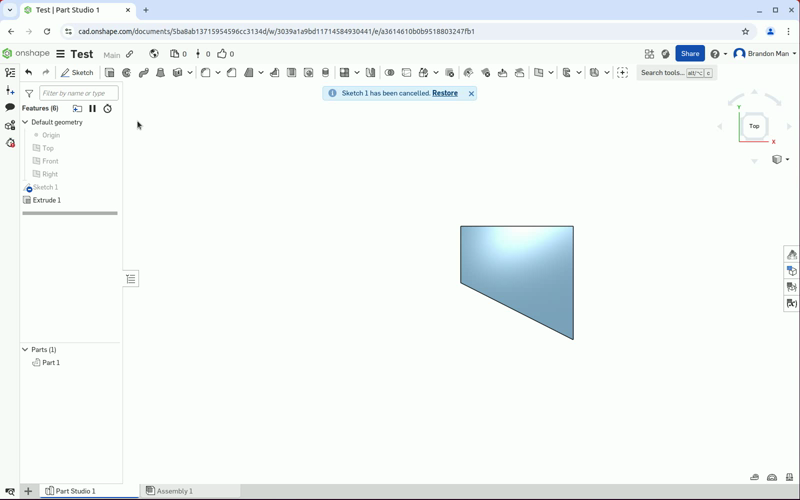
mouse_move(73, 189)
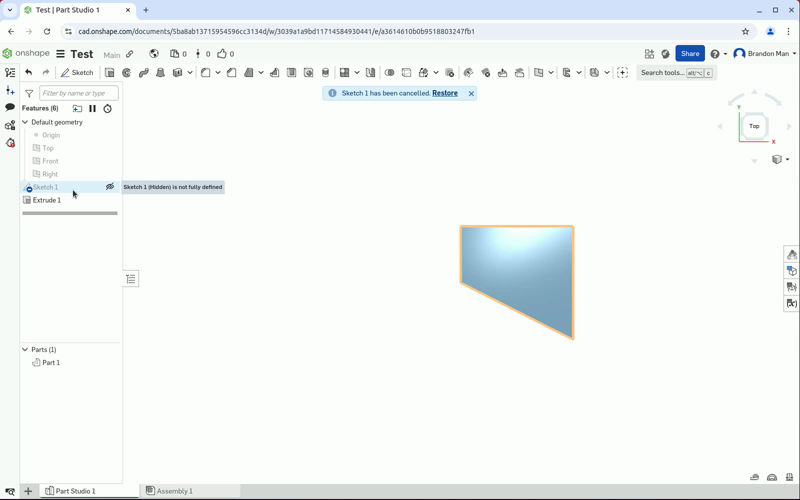
click(73, 189)
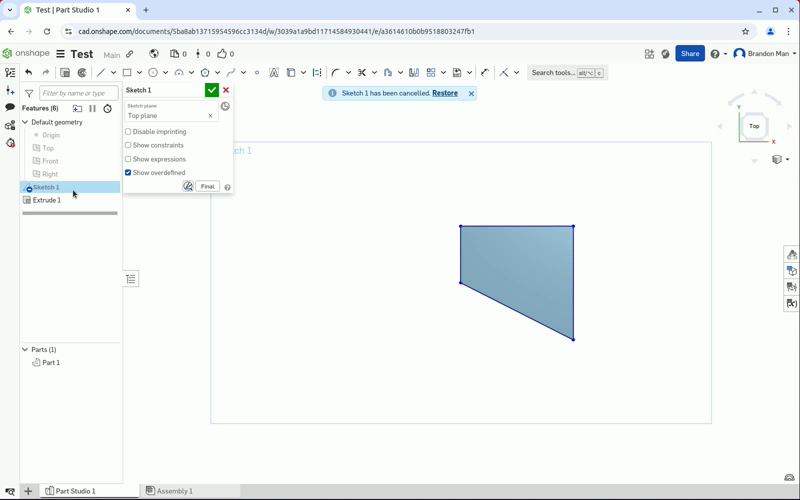
mouse_move(229, 92)
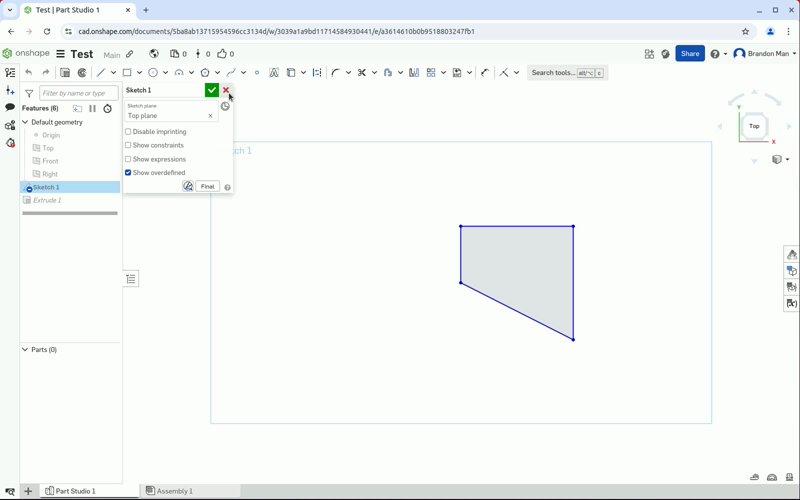
click(229, 92)
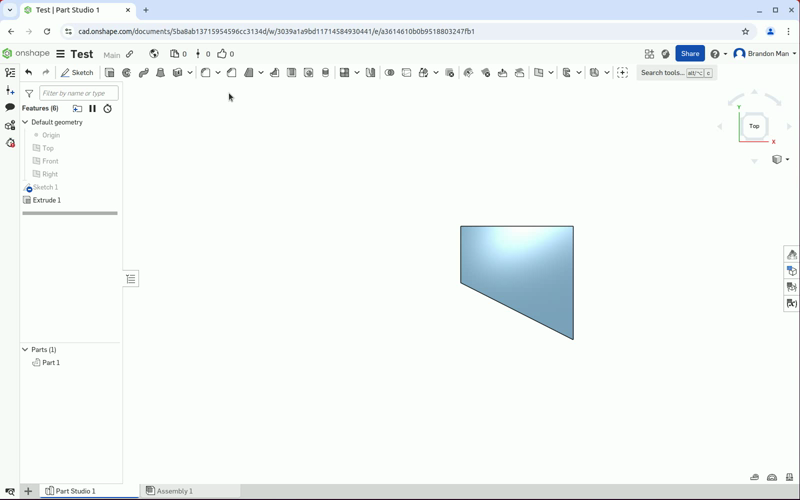
mouse_move(541, 75)
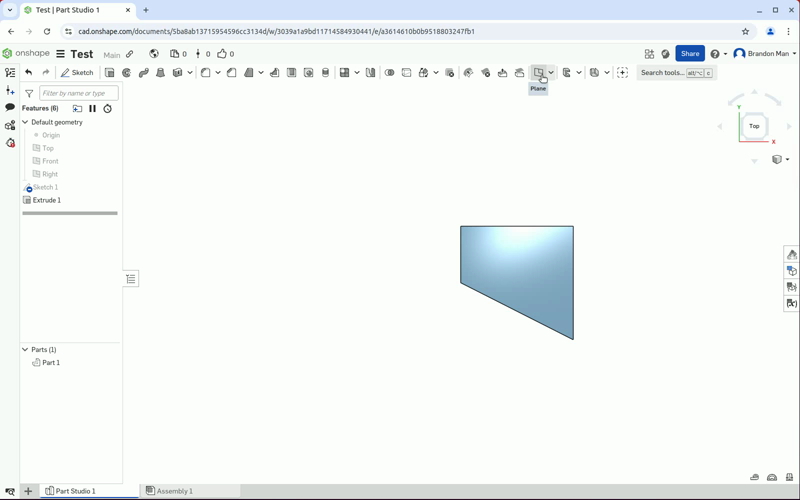
click(541, 75)
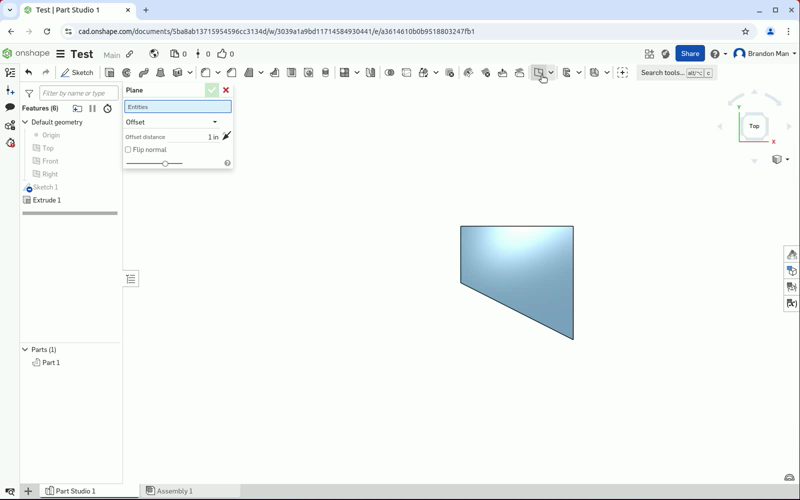
mouse_move(73, 150)
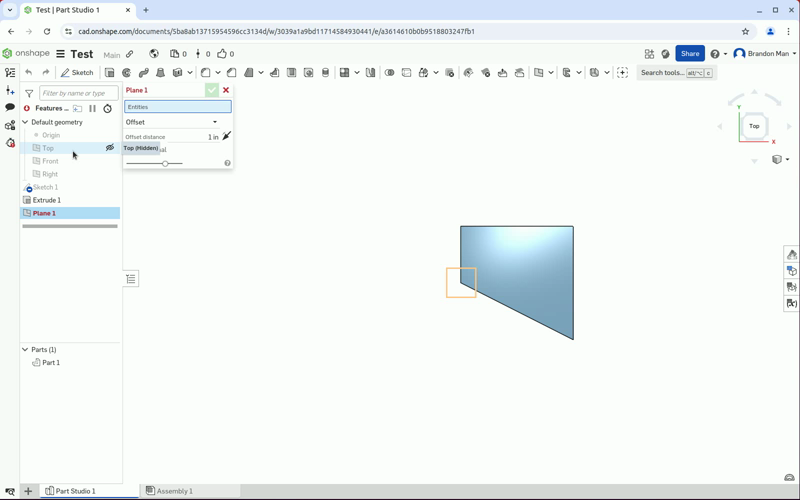
click(73, 150)
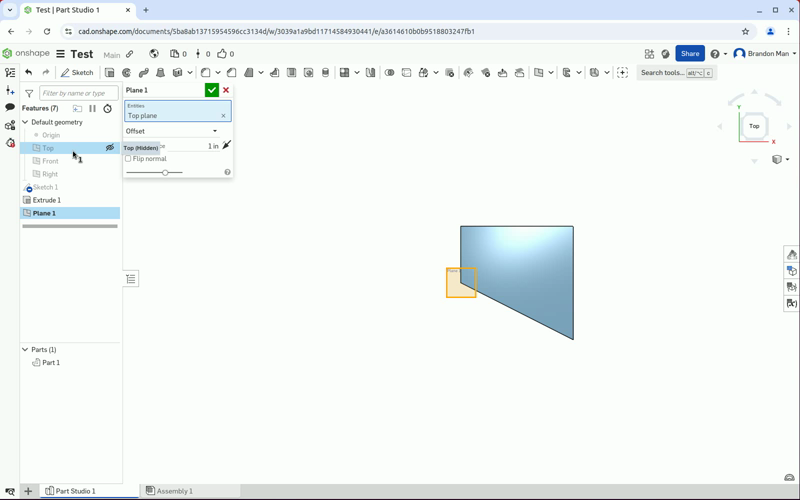
key(tab, 2)
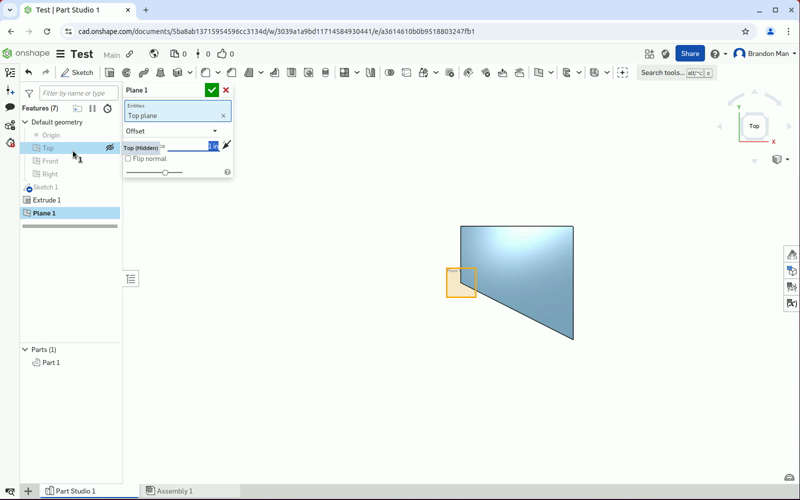
text(5.792)
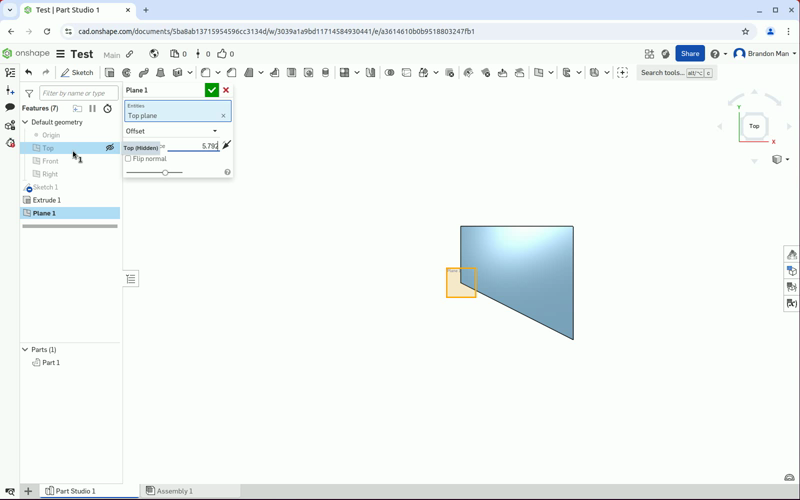
key(enter, 2)
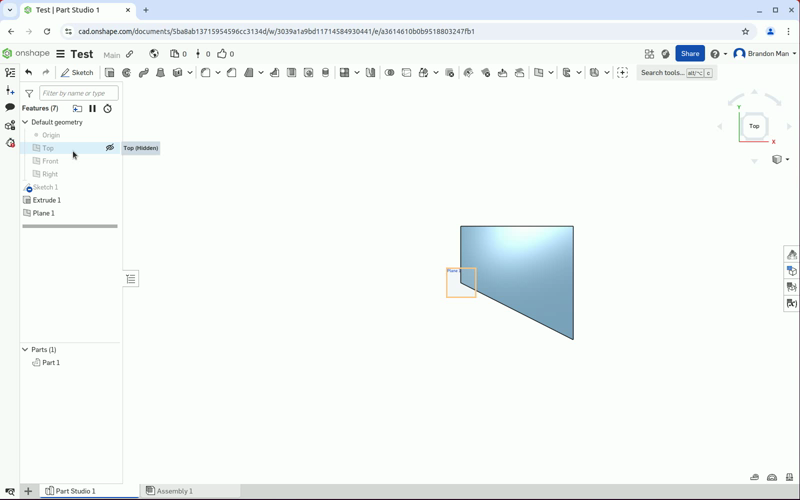
key(shift+s)
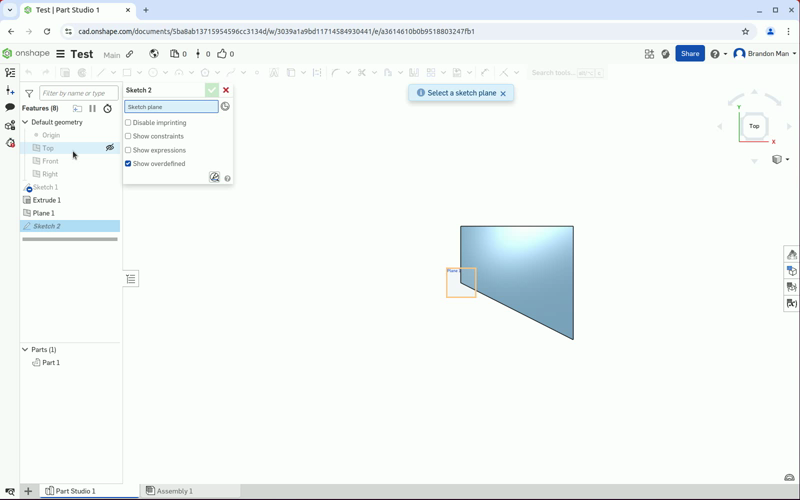
mouse_move(73, 215)
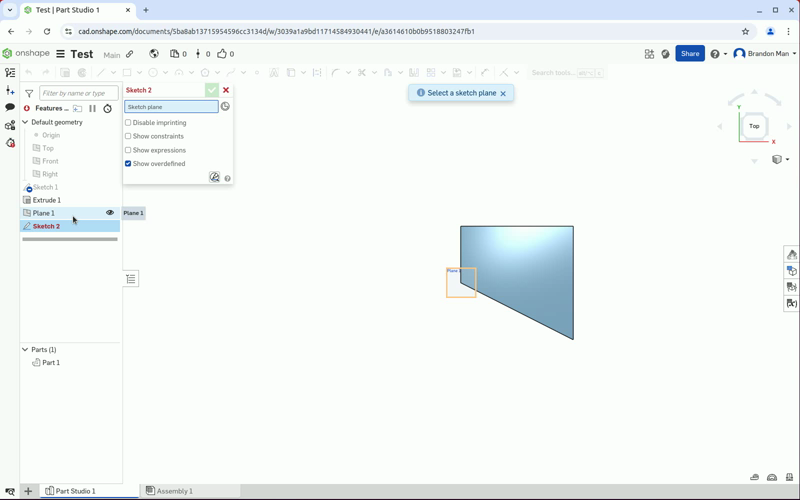
click(73, 215)
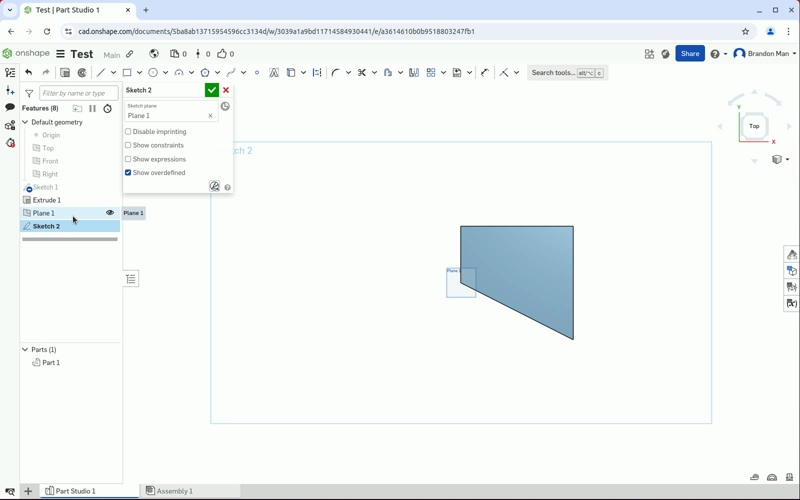
mouse_move(73, 352)
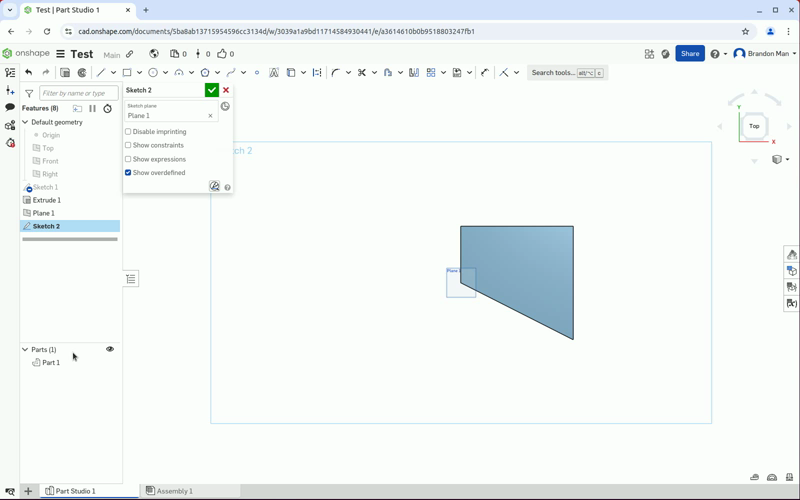
key(y)
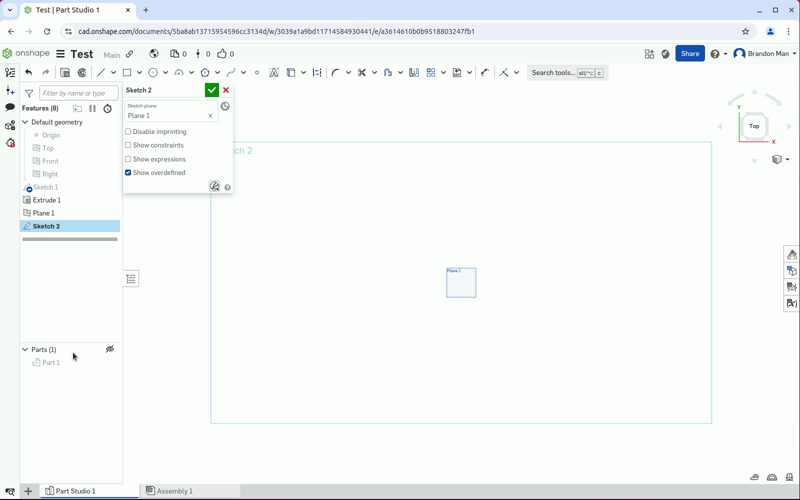
key(l)
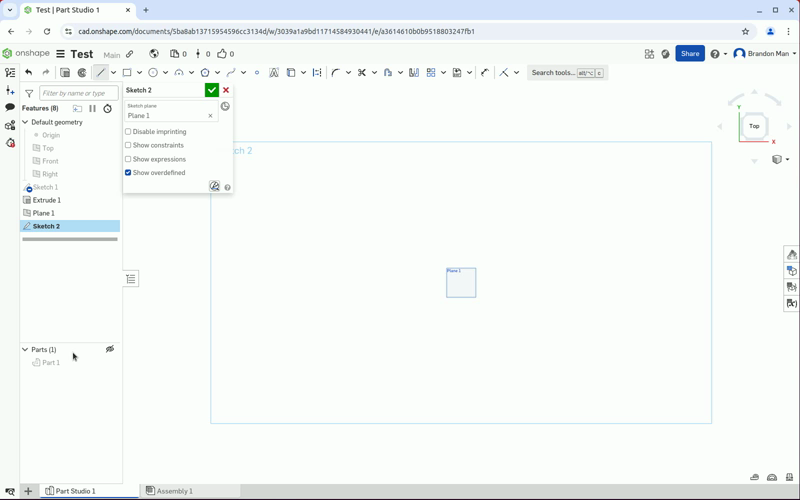
key_down(shift)
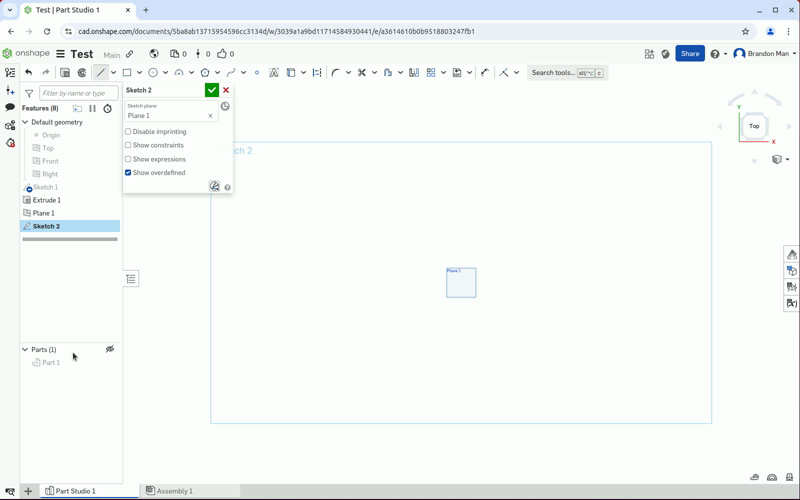
mouse_move(460, 282)
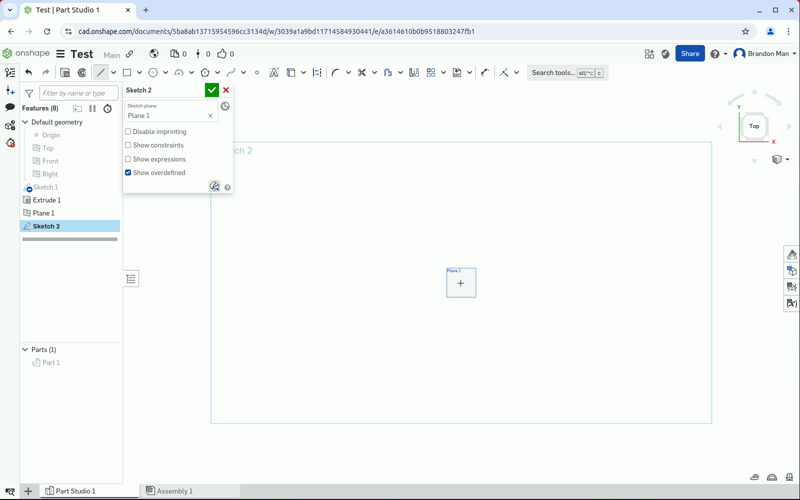
click(460, 282)
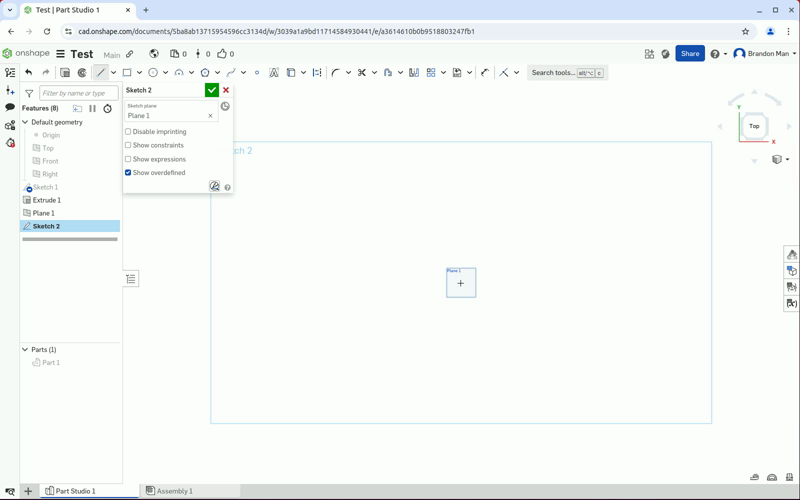
key_up(shift)
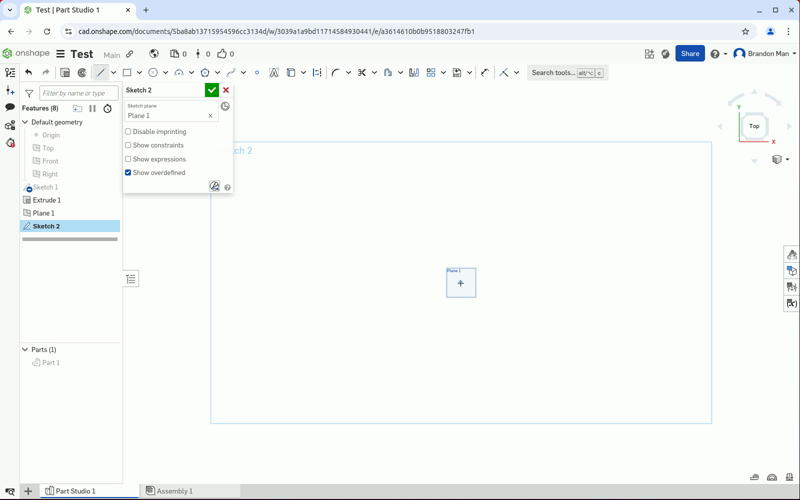
key_down(shift)
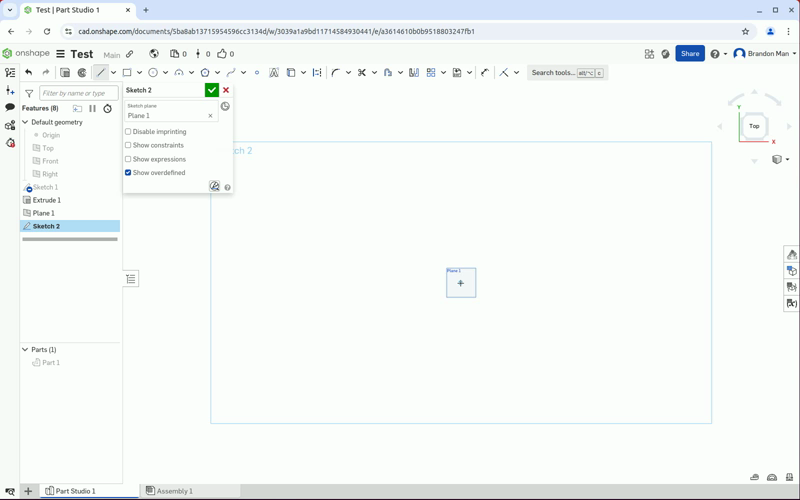
mouse_move(490, 282)
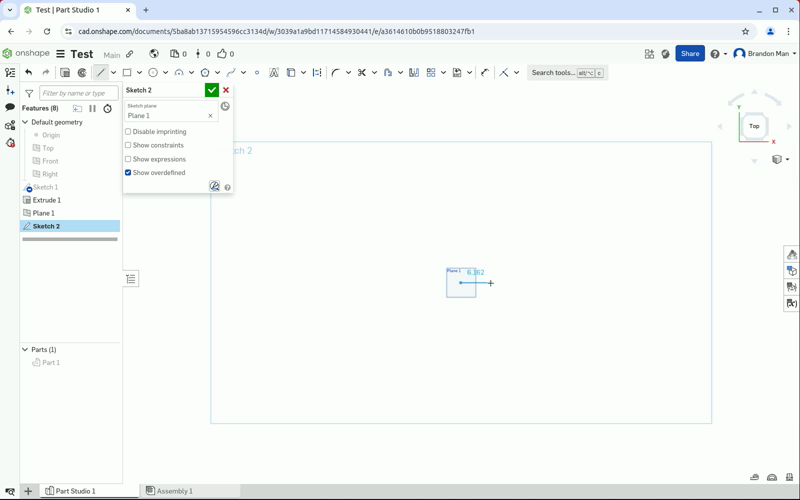
mouse_move(517, 282)
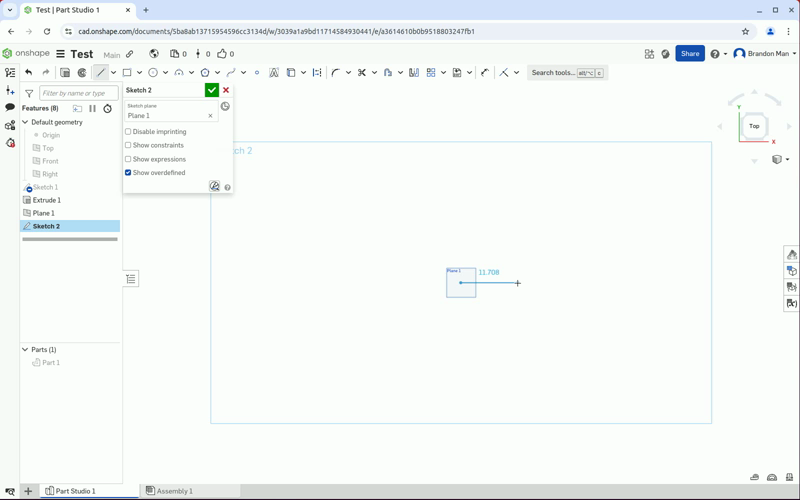
click(517, 282)
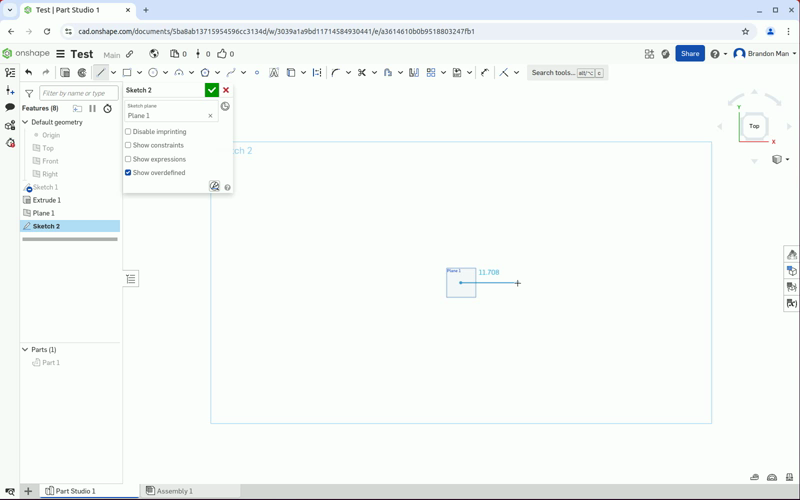
key_up(shift)
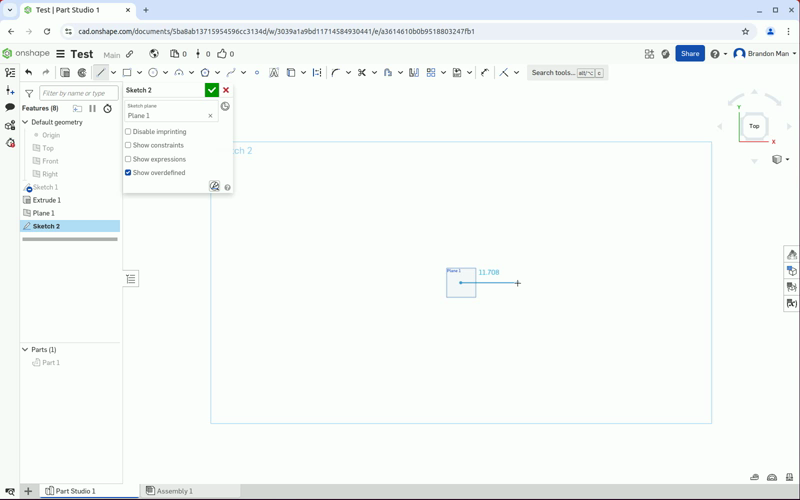
key_down(shift)
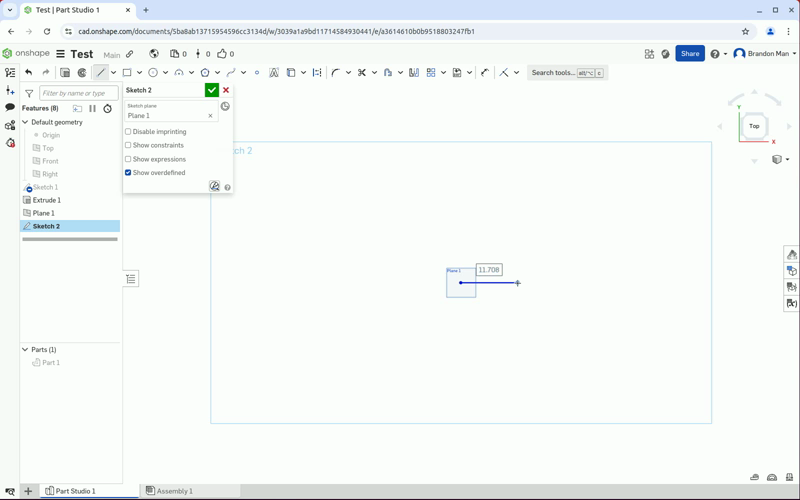
mouse_move(547, 282)
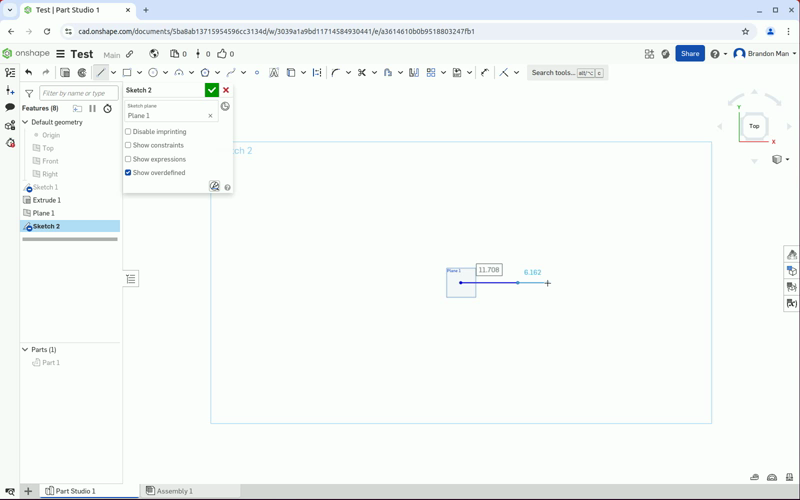
mouse_move(517, 226)
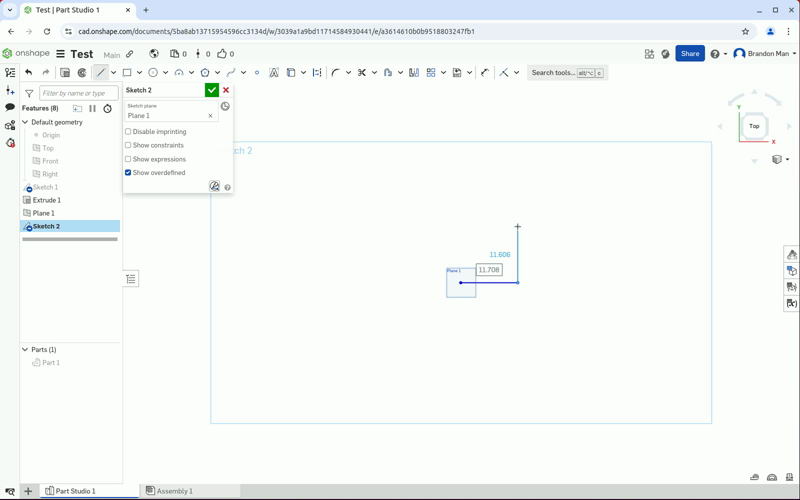
click(517, 226)
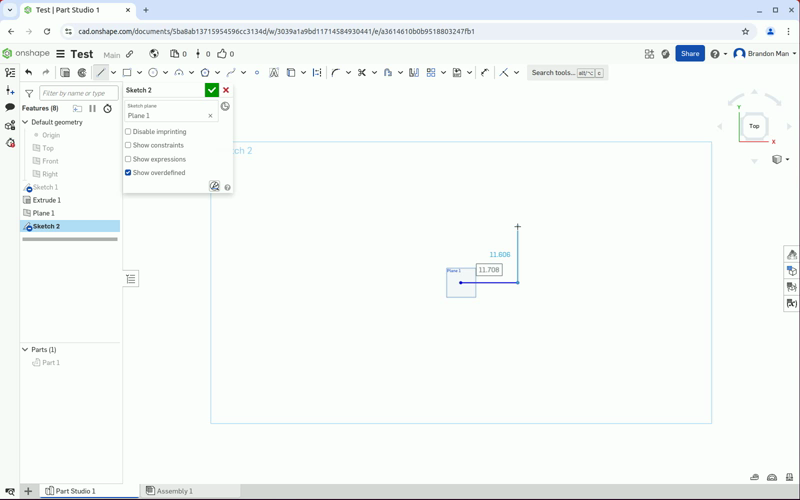
key_up(shift)
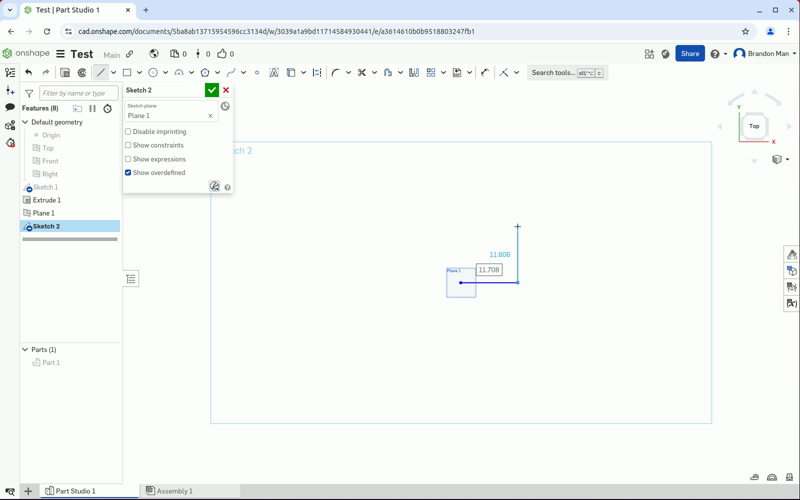
key_down(shift)
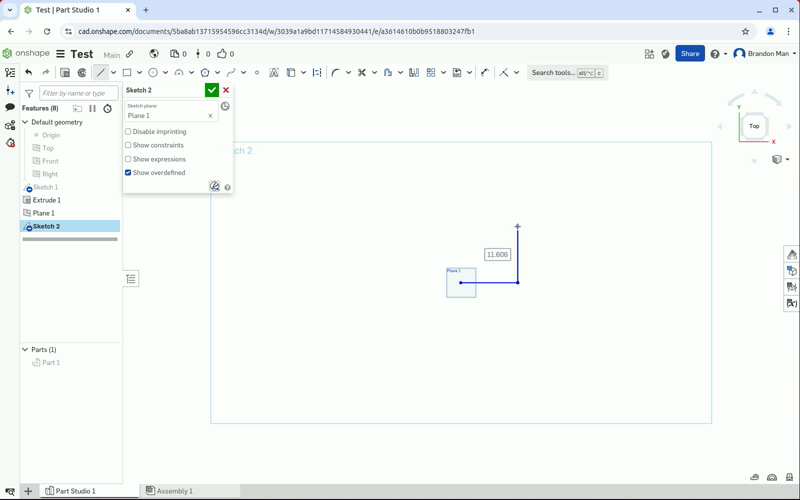
mouse_move(547, 226)
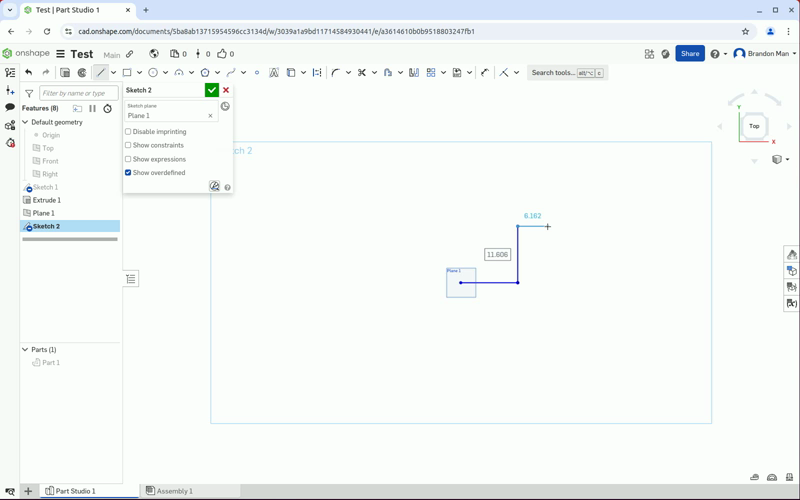
mouse_move(460, 226)
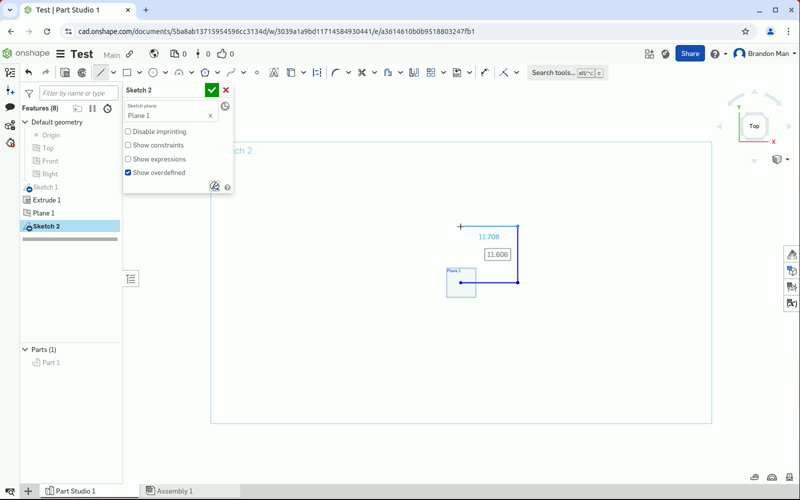
click(460, 226)
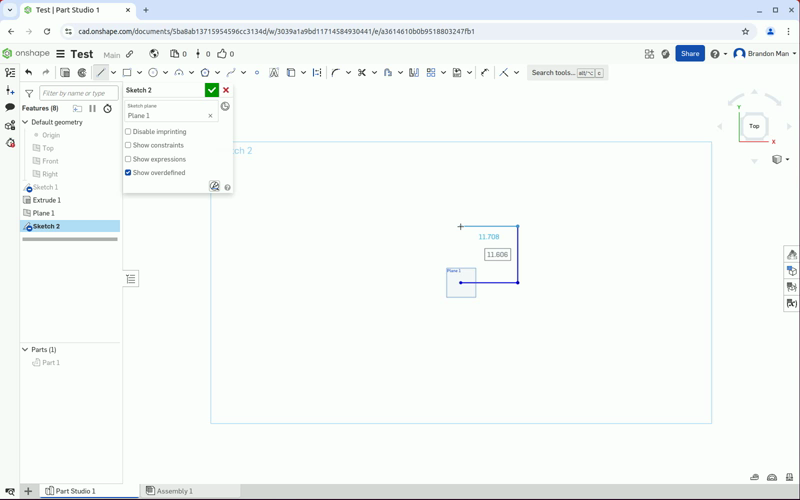
key_up(shift)
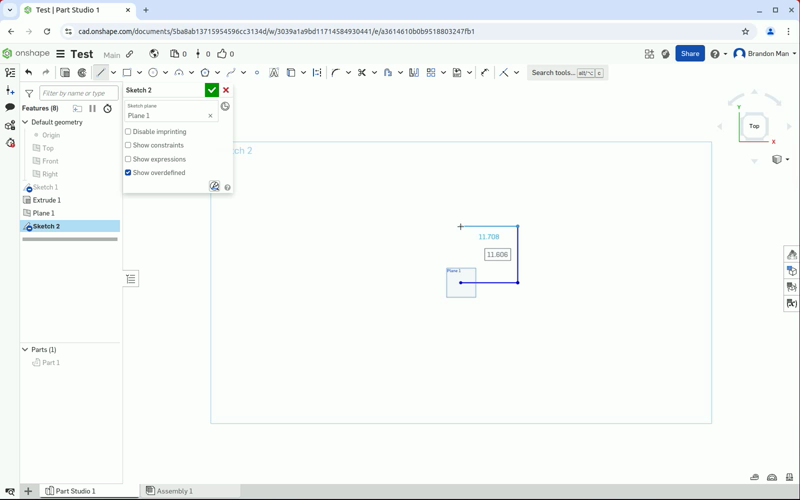
mouse_move(490, 226)
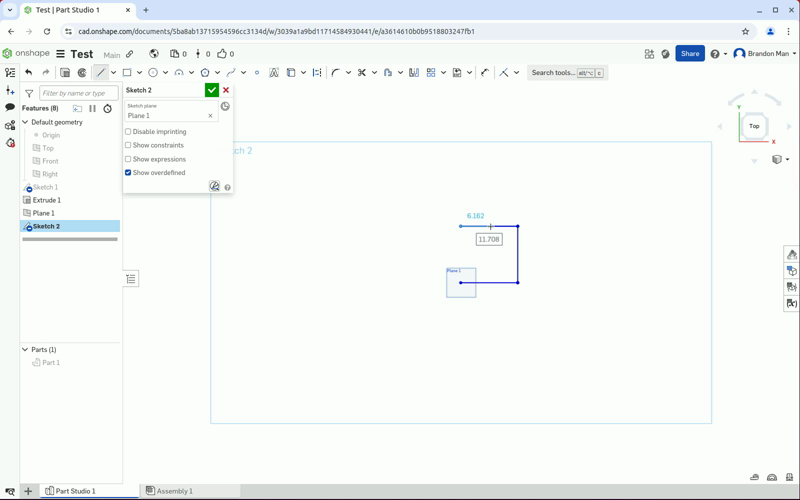
key_down(shift)
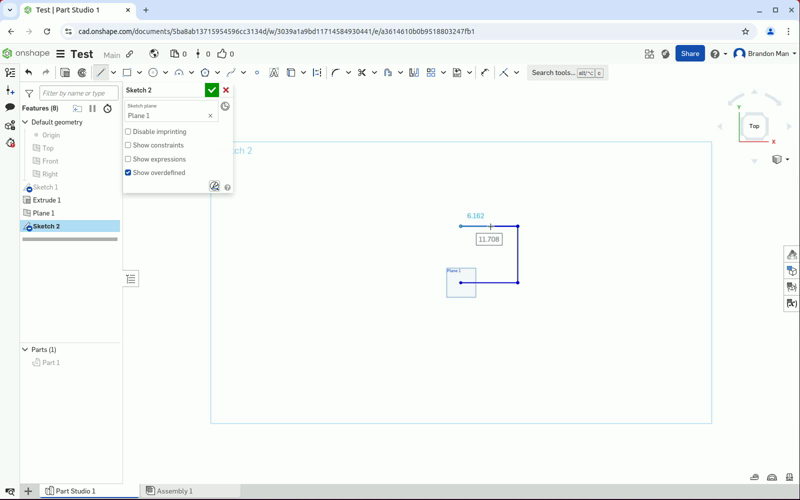
mouse_move(460, 282)
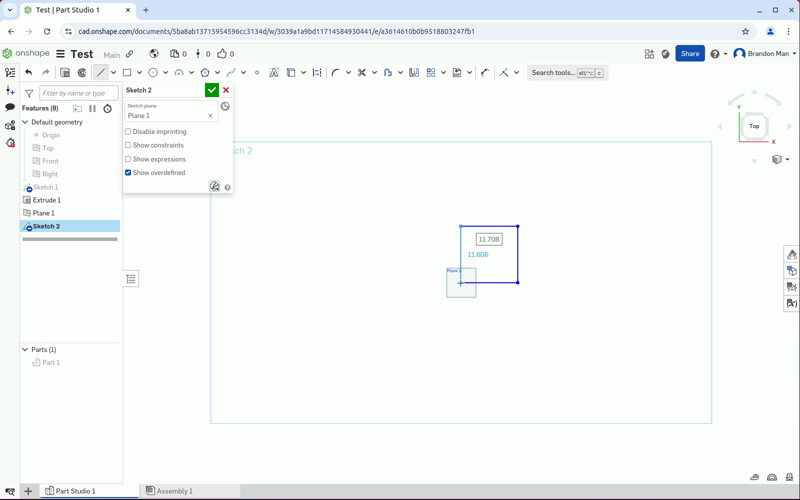
key_up(shift)
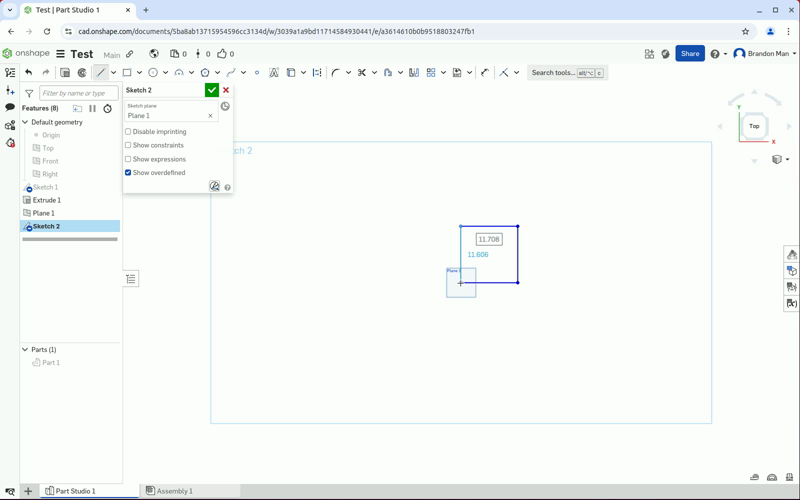
click(460, 282)
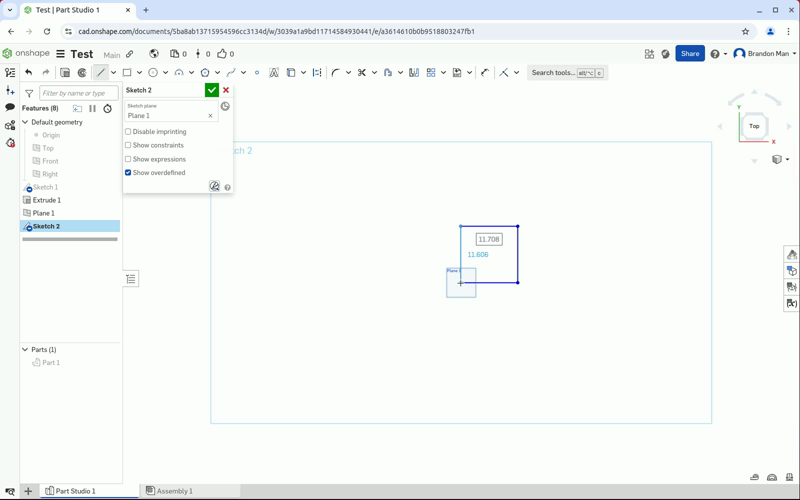
key(esc)
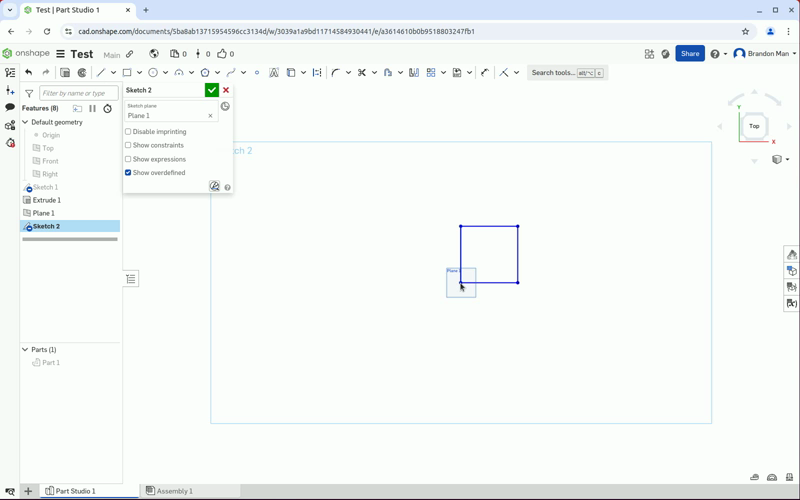
mouse_move(472, 268)
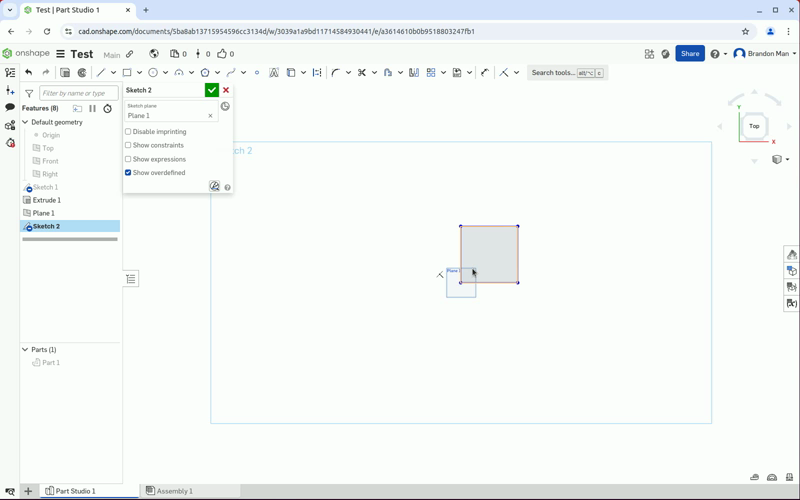
click(472, 268)
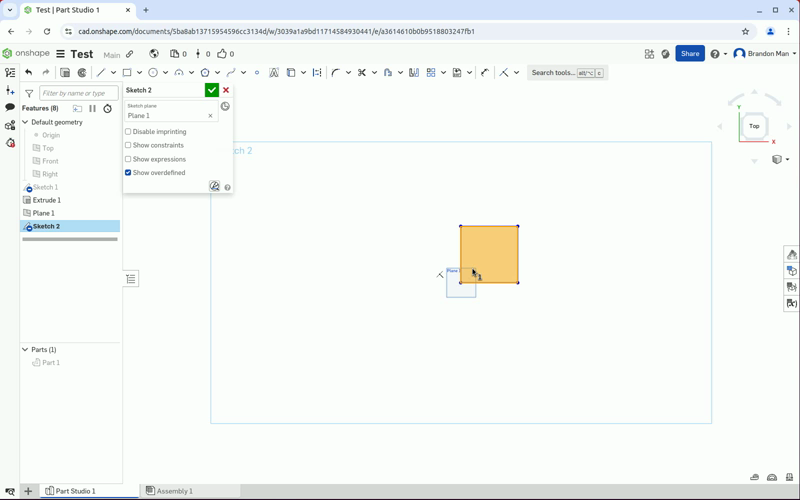
mouse_move(73, 352)
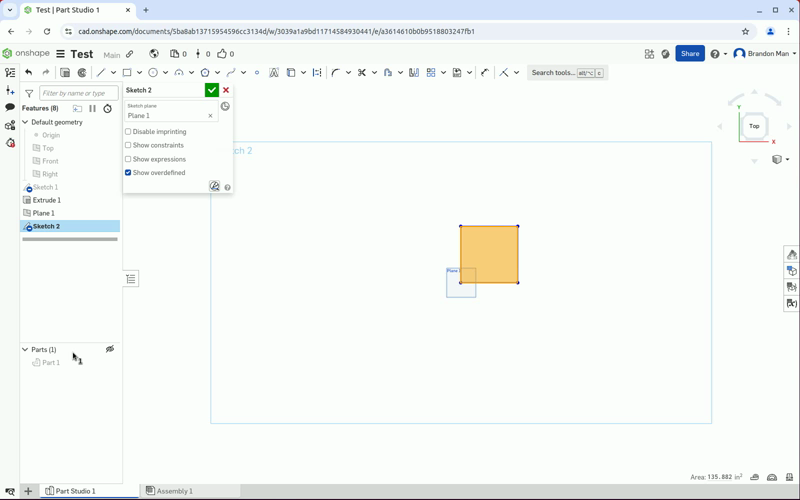
key(shift+y)
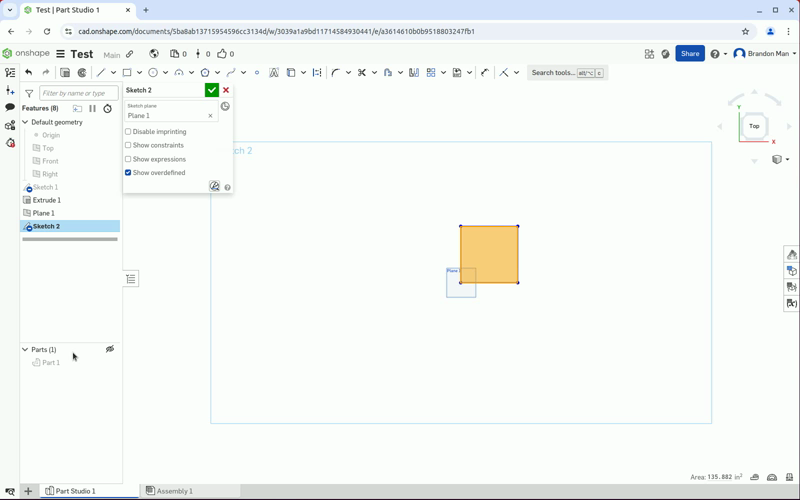
key(shift+e)
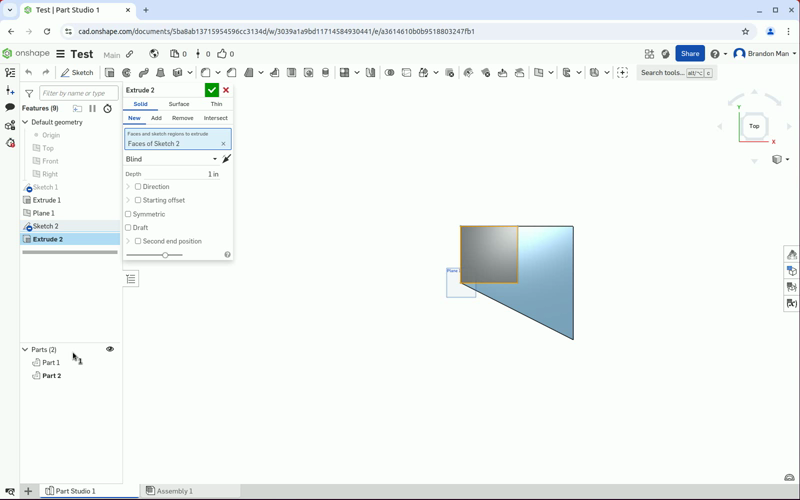
mouse_move(143, 106)
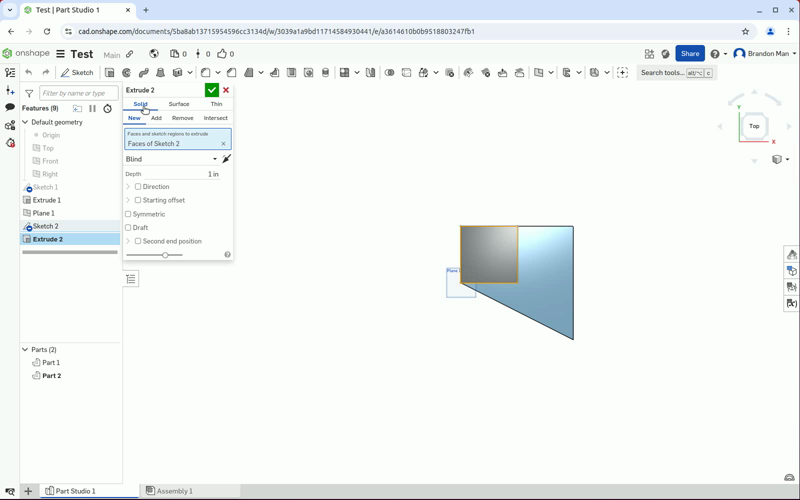
click(143, 106)
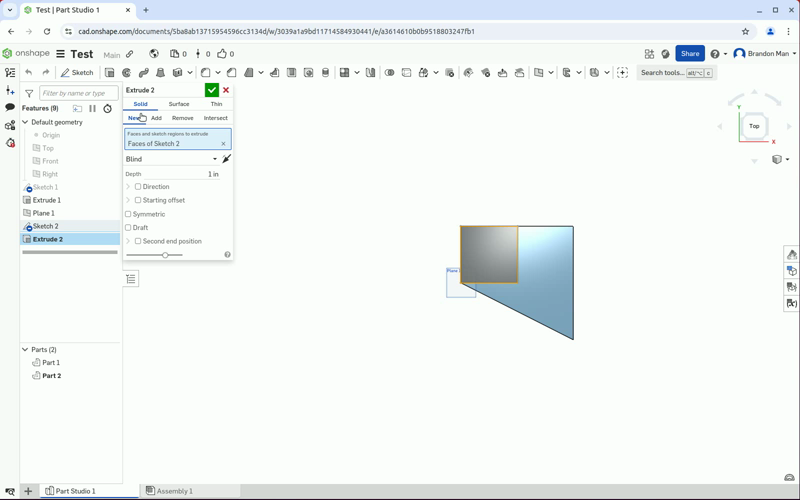
mouse_move(137, 120)
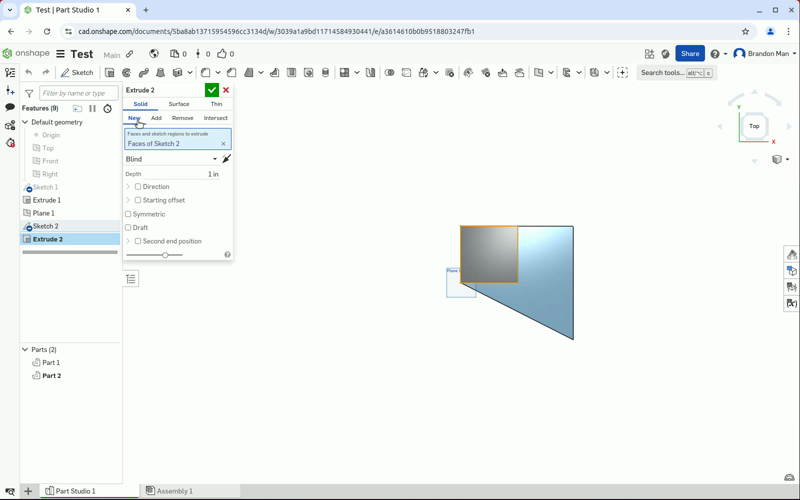
click(137, 120)
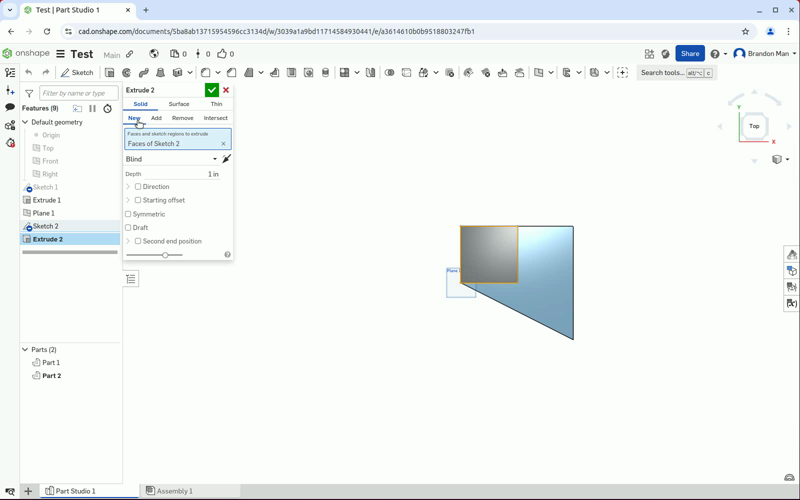
key(tab, 4)
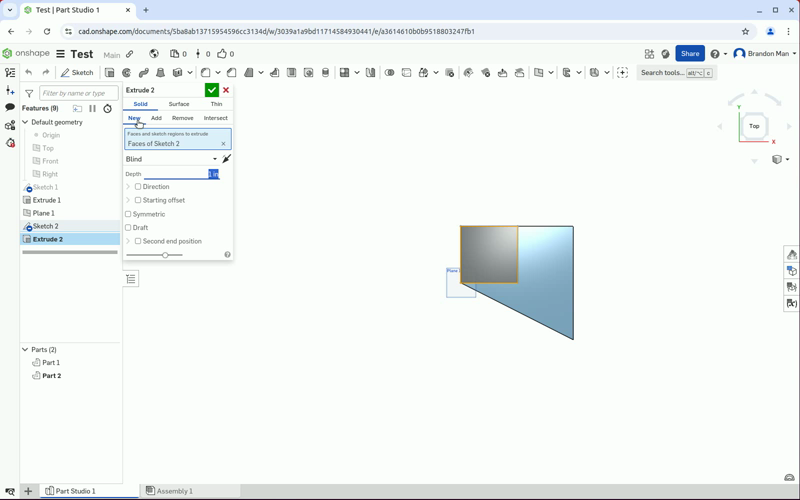
text(11.554)
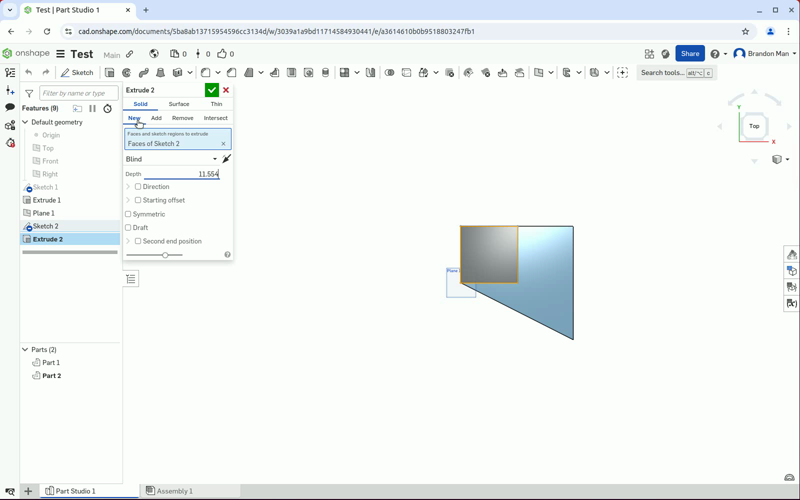
key(enter)
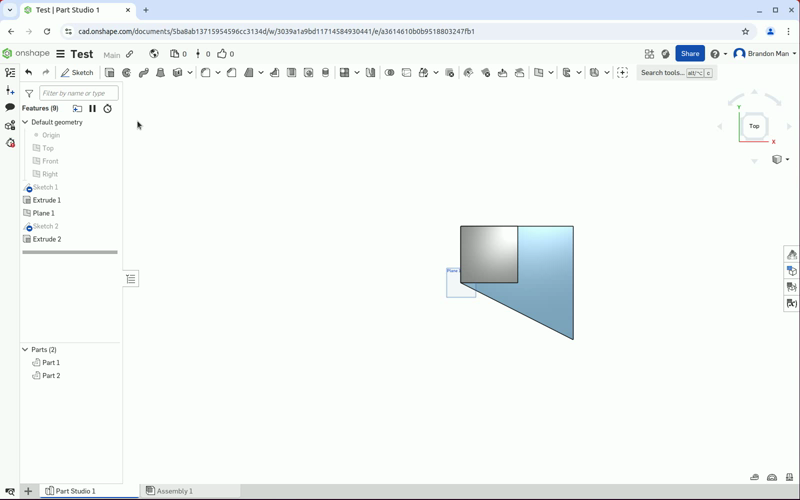
key(shift+h)
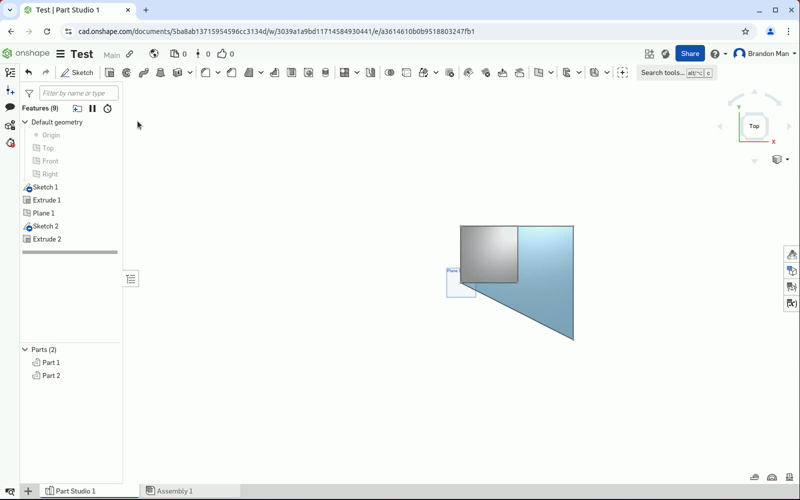
key(shift+h)
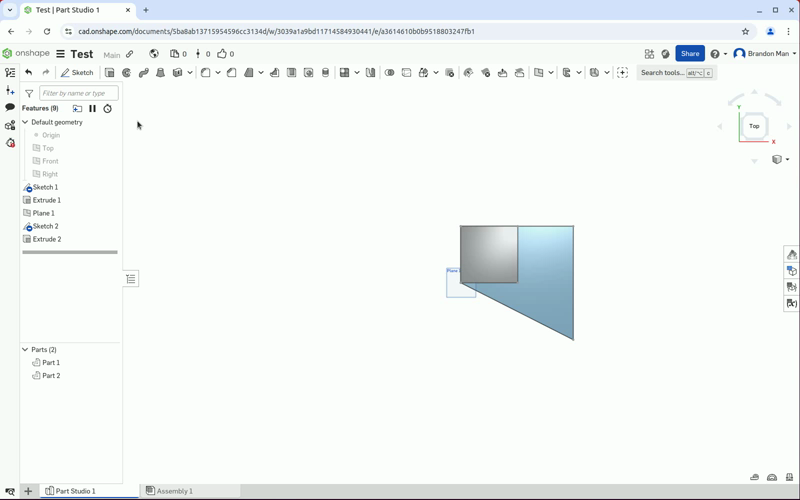
key(shift+7)
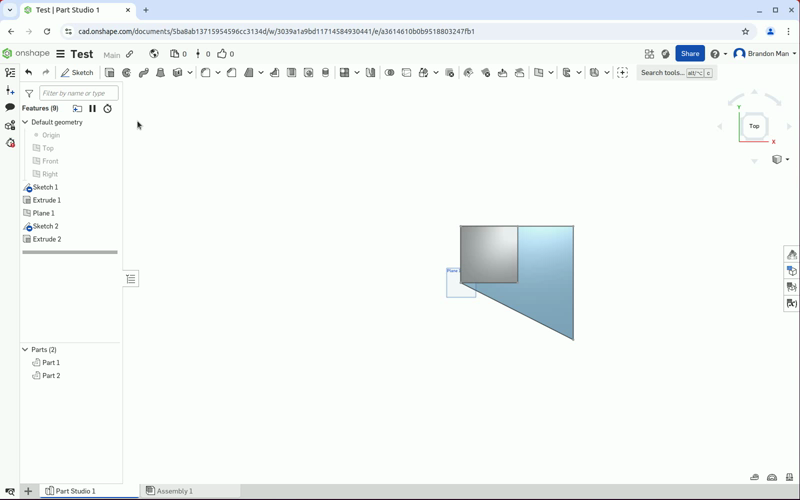
key(up, 3)
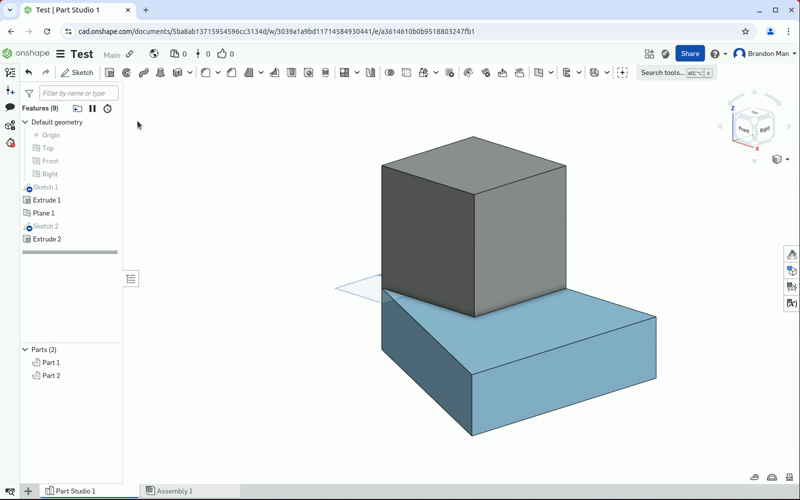
key(left, 3)
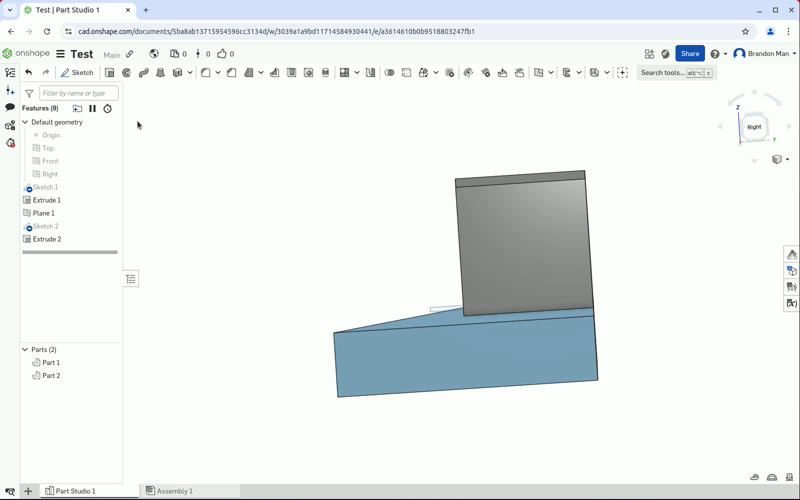
key(right, 3)
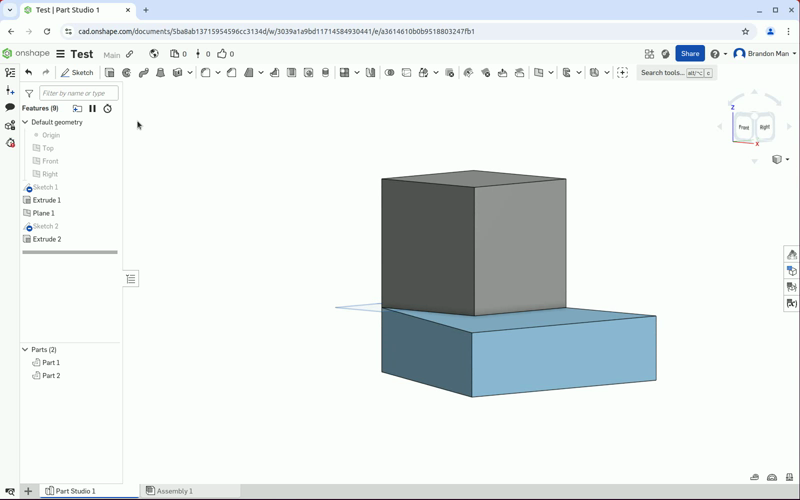
key(down, 3)
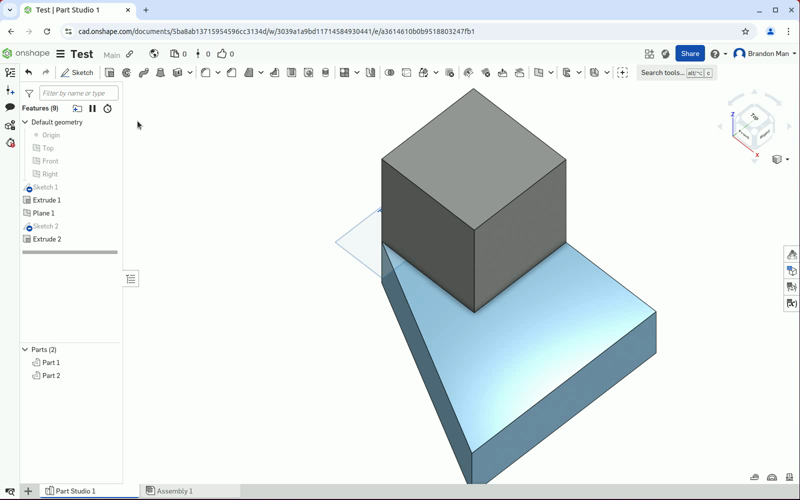
mouse_move(73, 189)
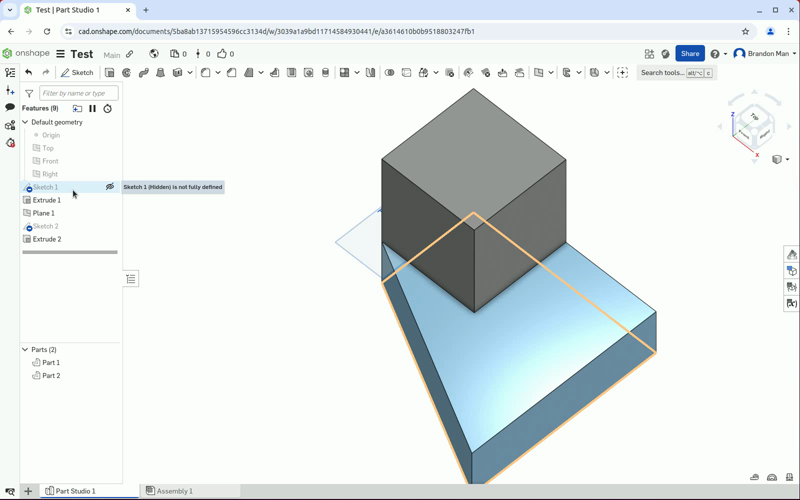
click(73, 189)